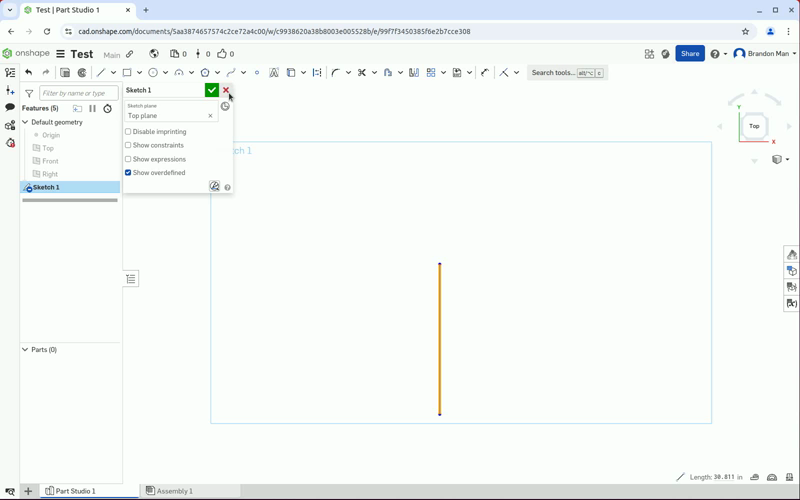
key(shift+h)
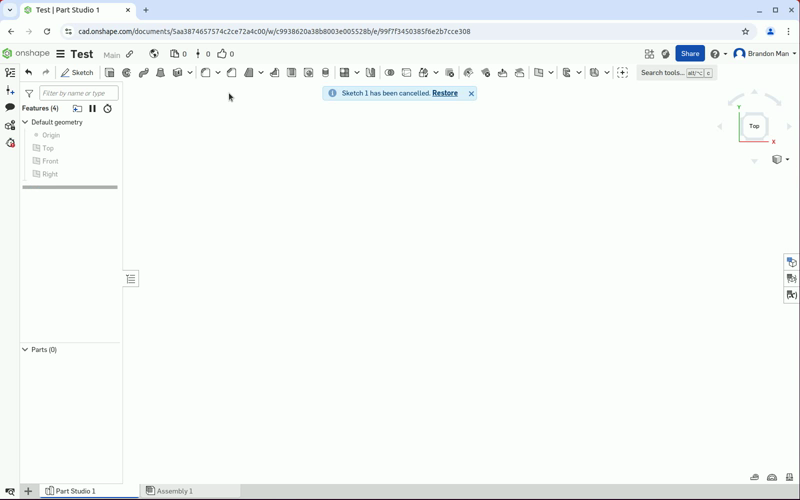
mouse_move(73, 352)
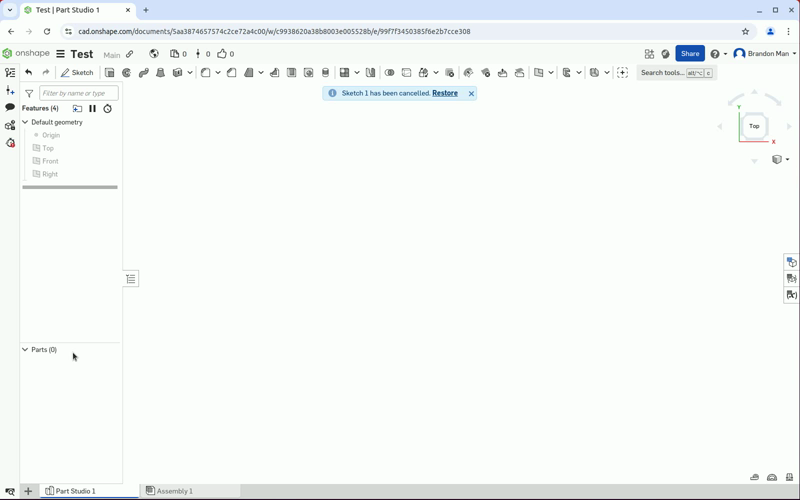
key(y)
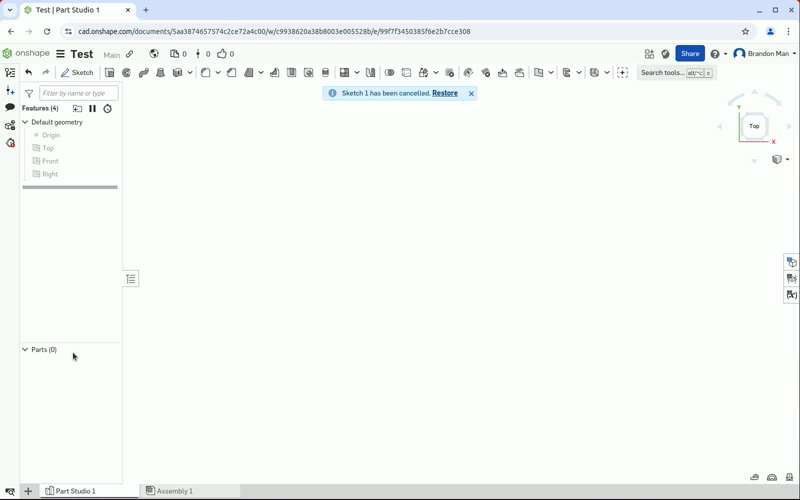
key(shift+p)
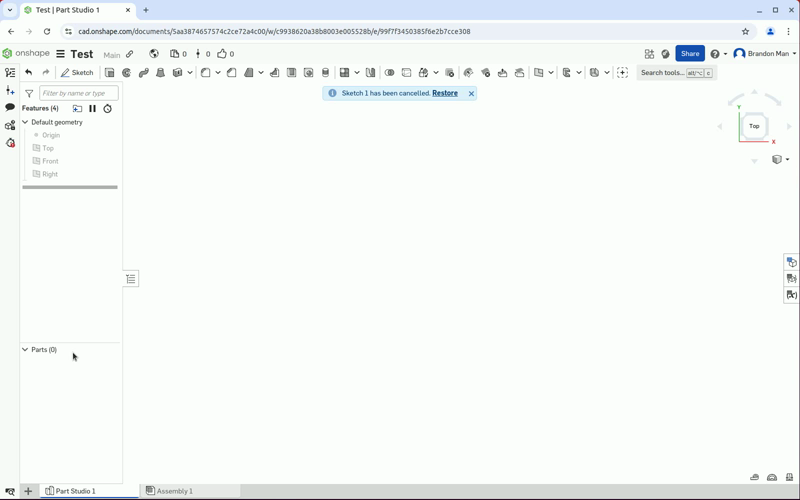
key(space)
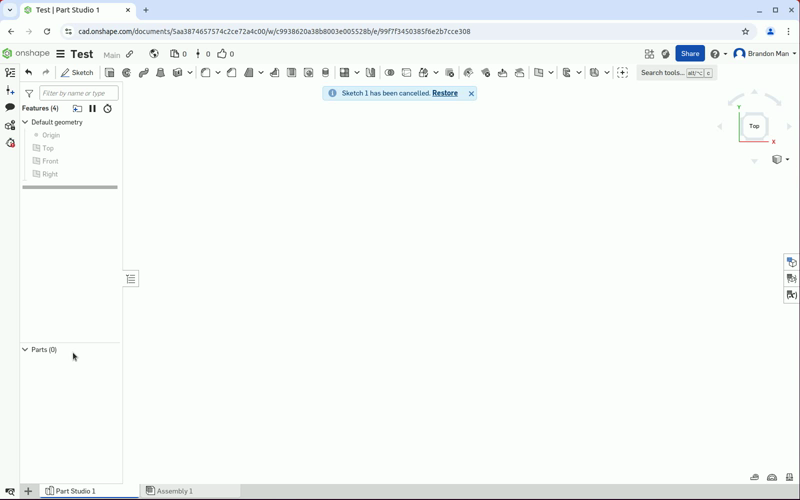
key_down(shift)
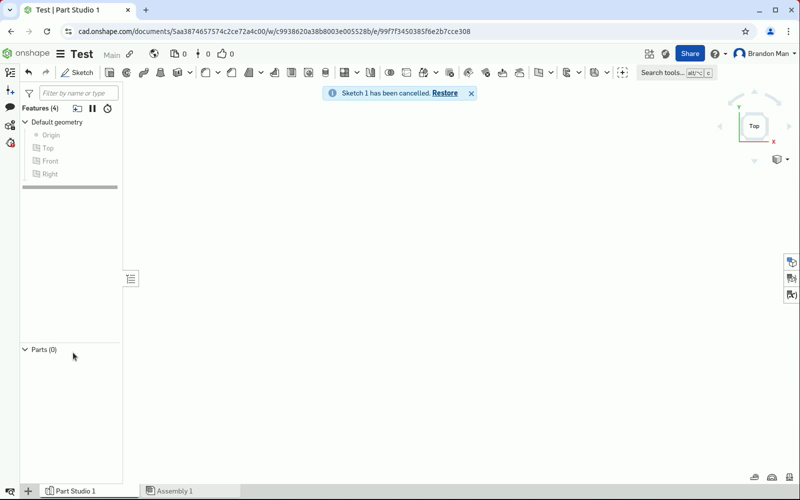
key(up)
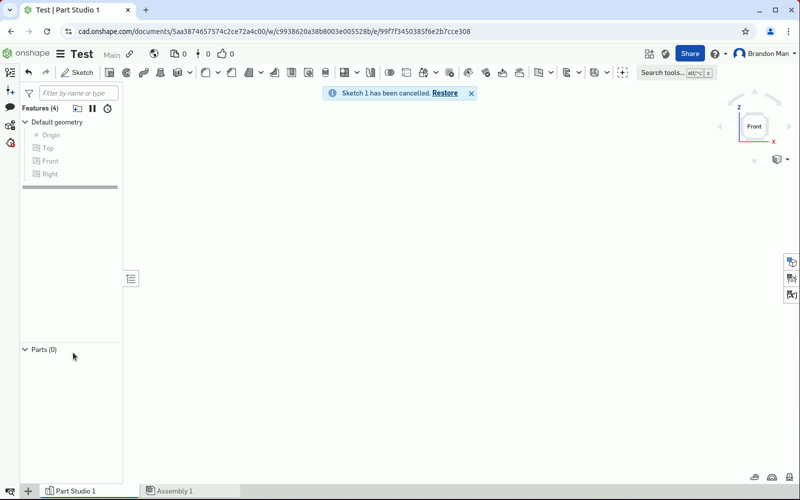
key_up(shift)
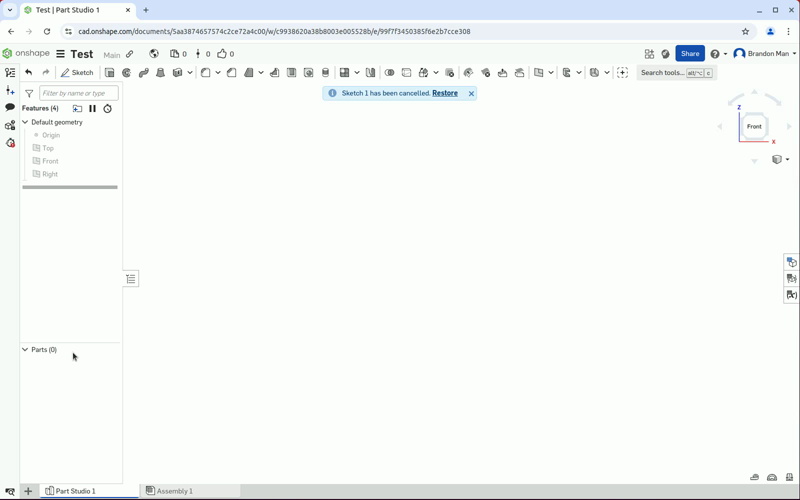
mouse_move(73, 352)
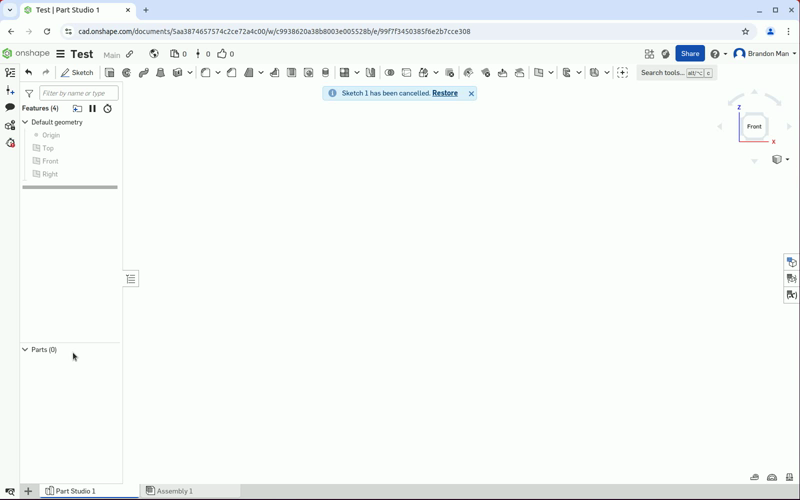
key(shift+y)
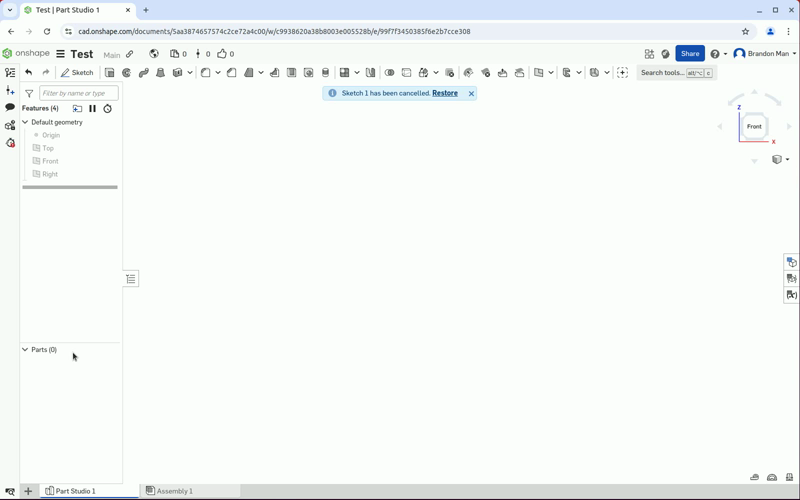
key(shift+s)
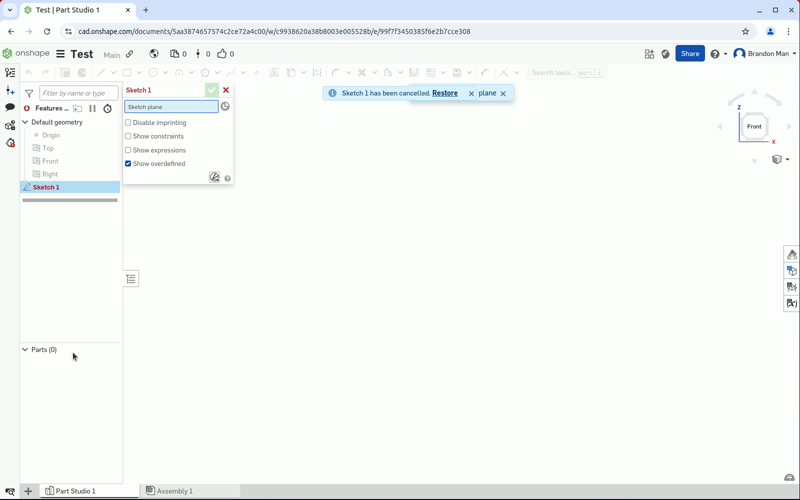
mouse_move(73, 163)
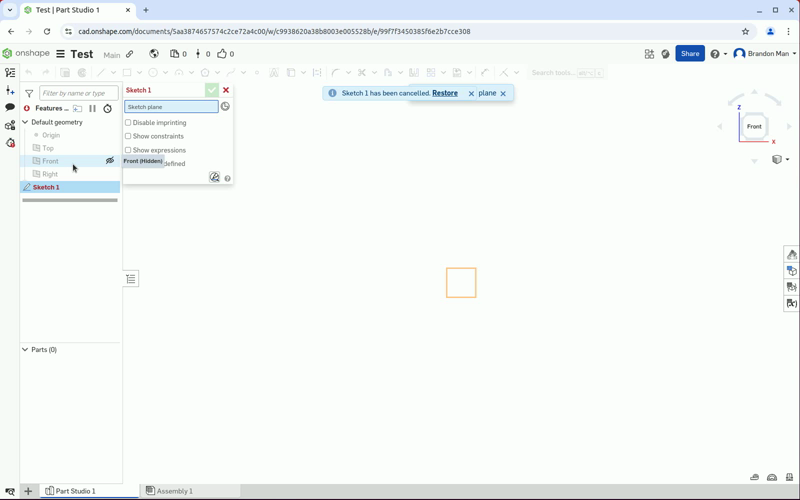
click(73, 163)
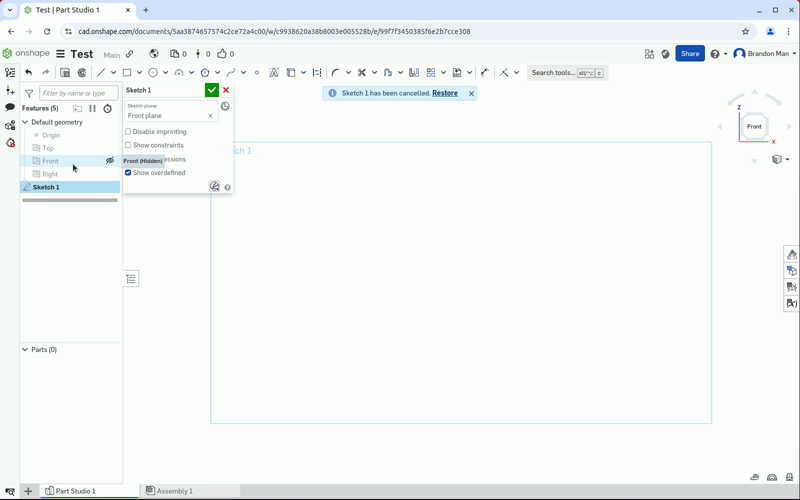
mouse_move(73, 352)
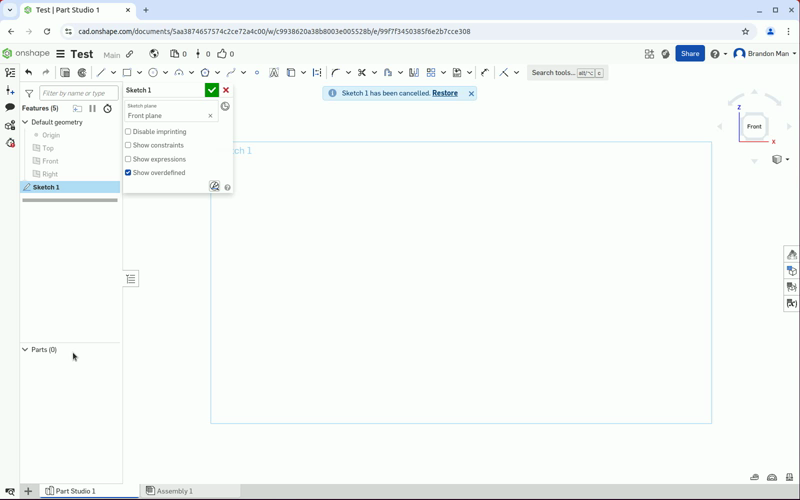
key(y)
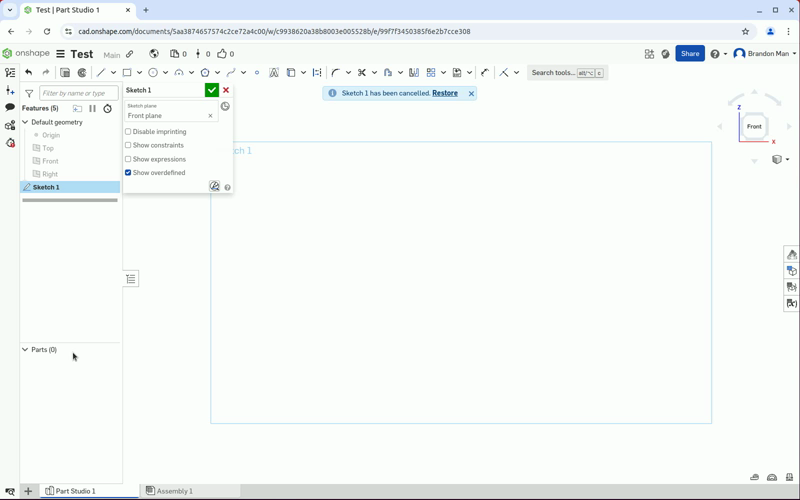
key(c)
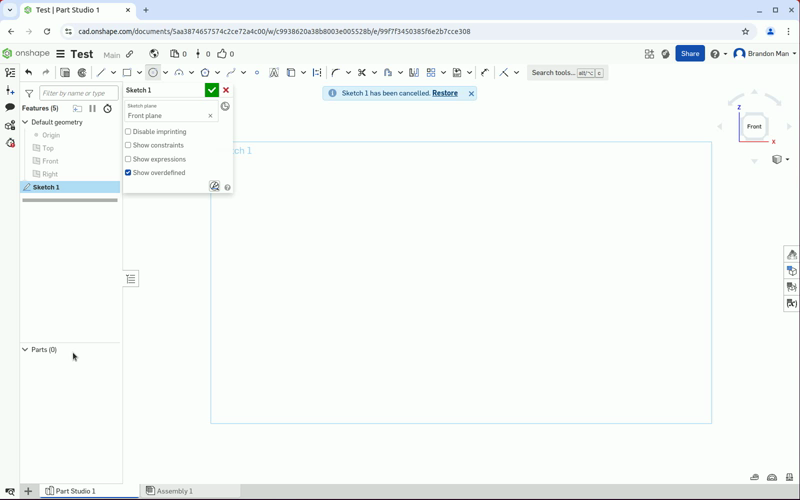
key_down(shift)
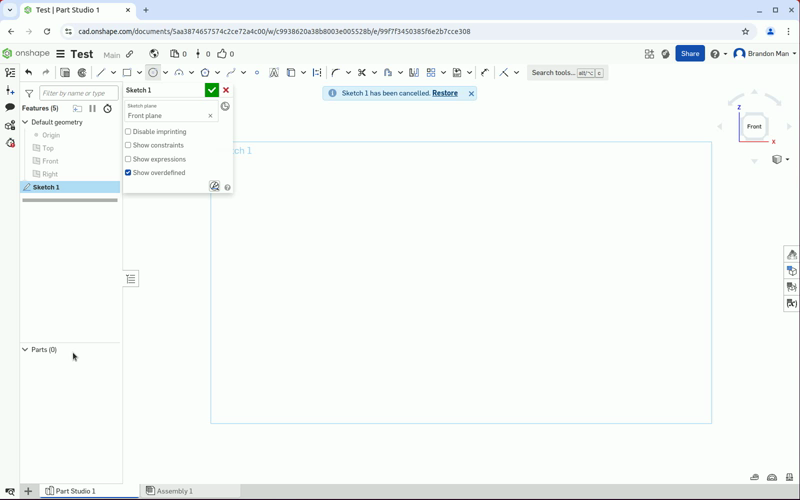
mouse_move(460, 282)
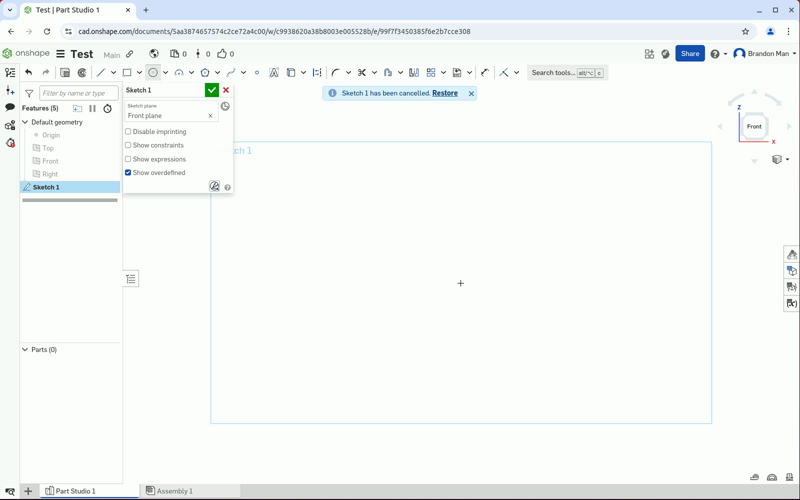
click(460, 282)
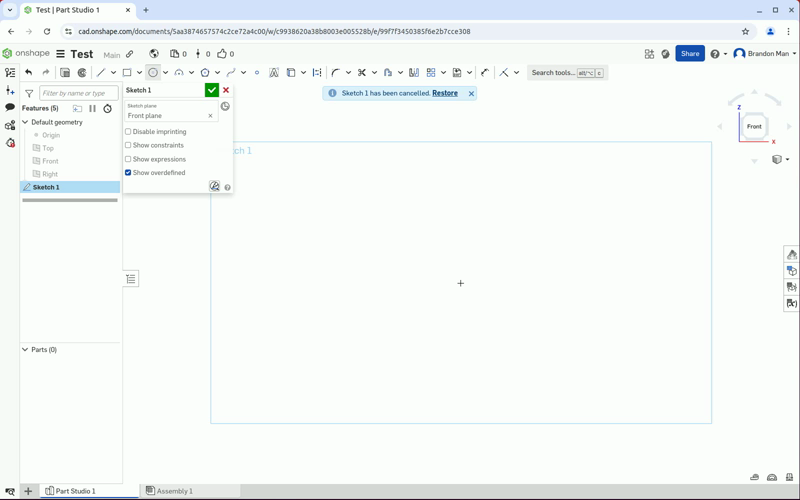
key_up(shift)
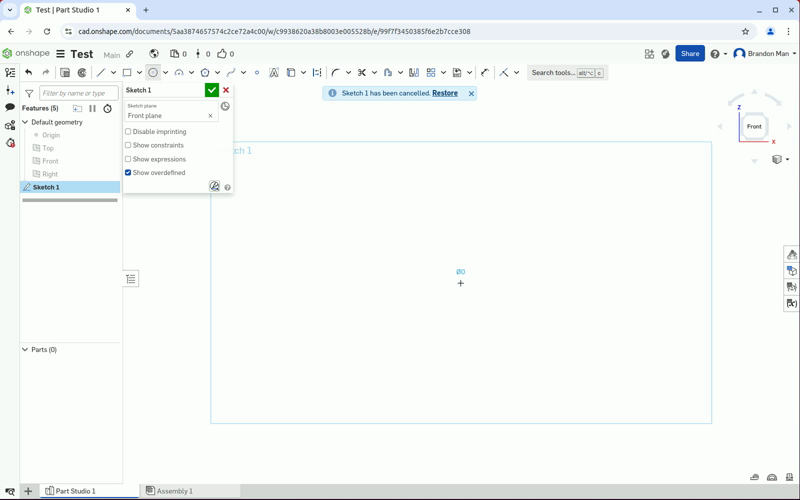
mouse_move(472, 282)
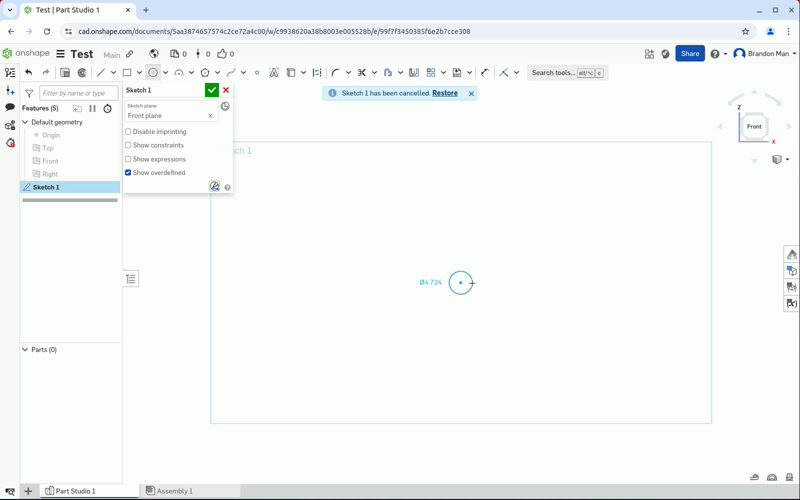
click(472, 282)
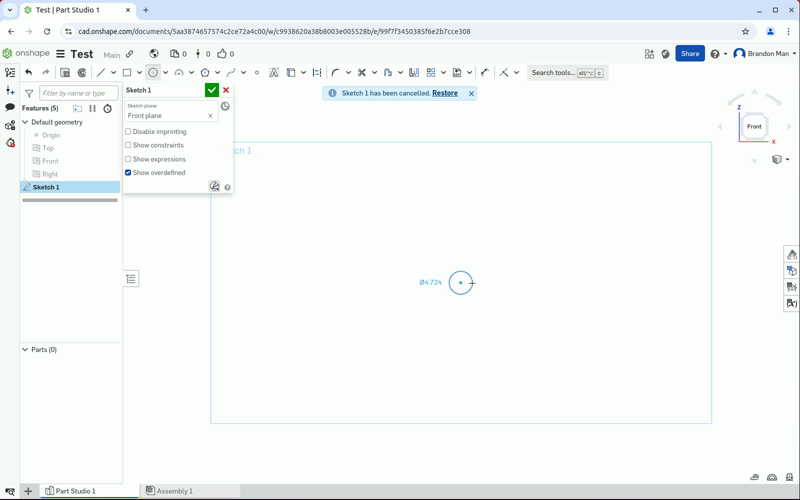
key(esc)
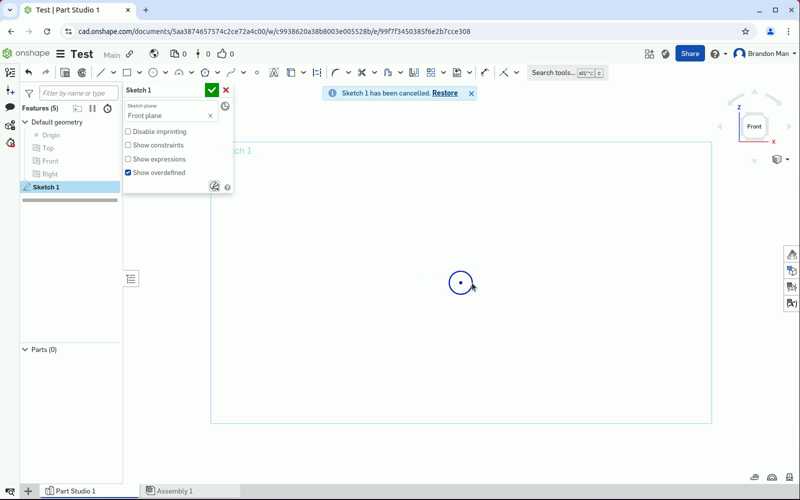
mouse_move(457, 284)
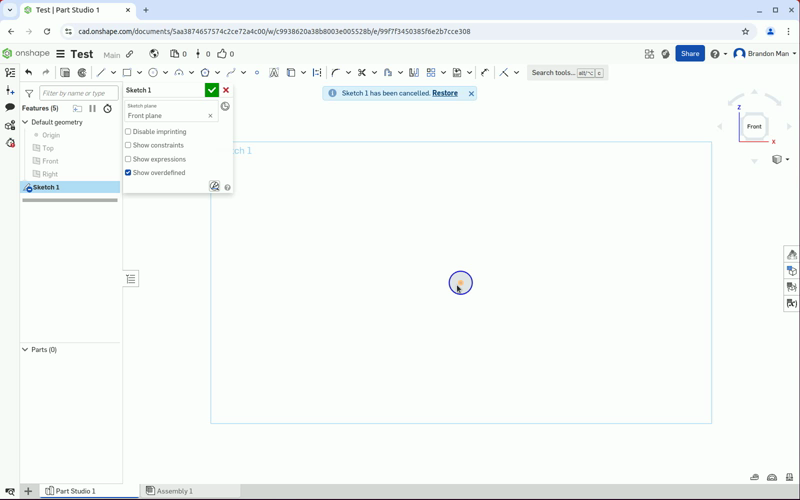
scroll(6)
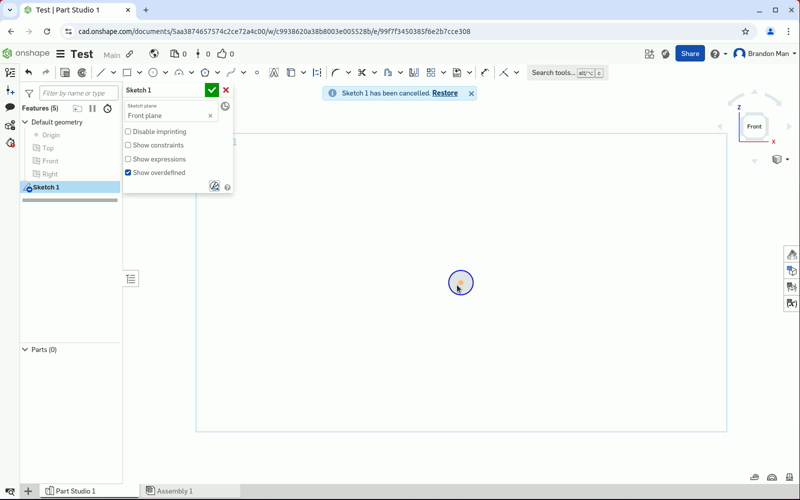
scroll(6)
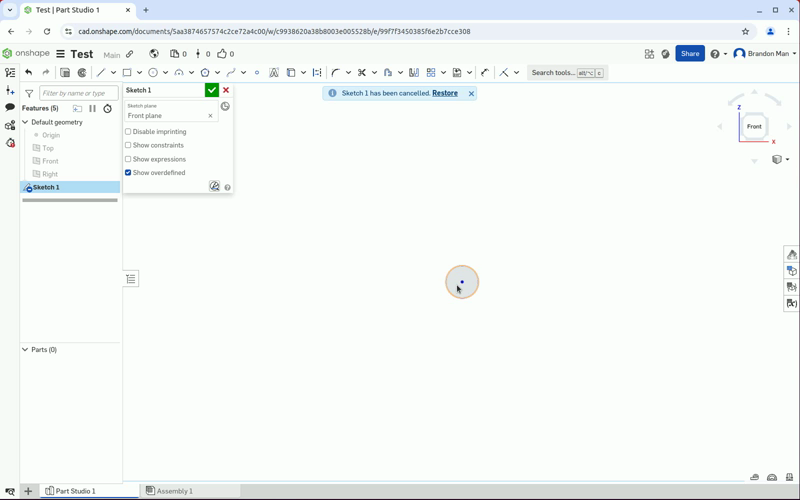
scroll(6)
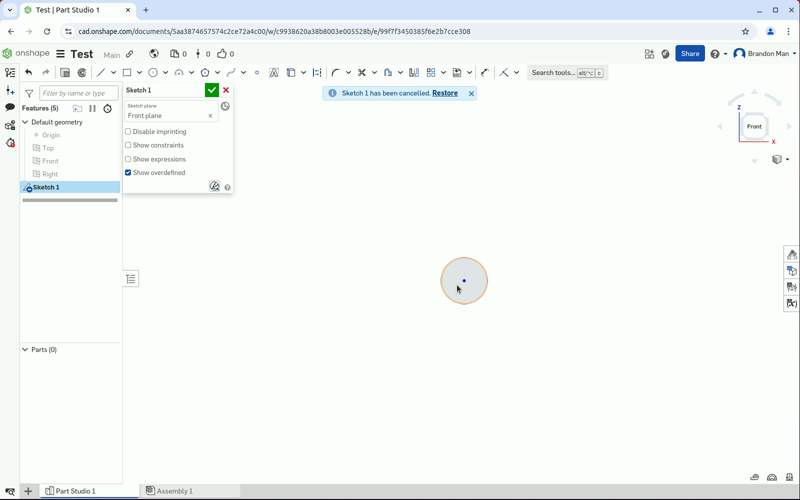
scroll(6)
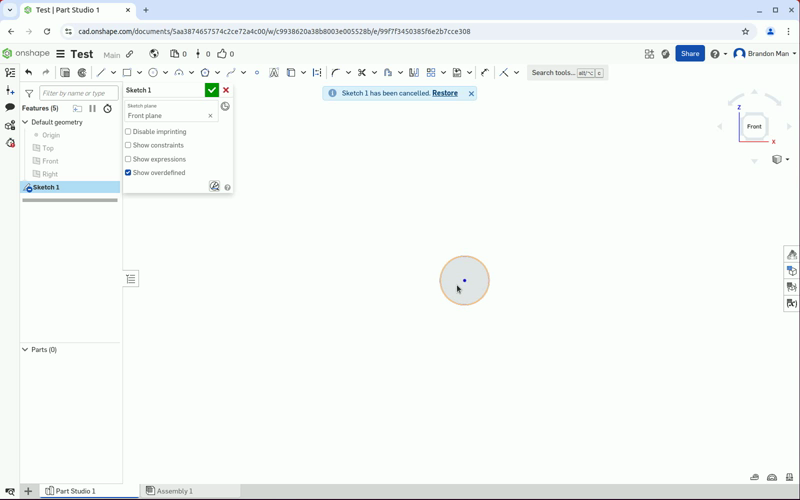
scroll(6)
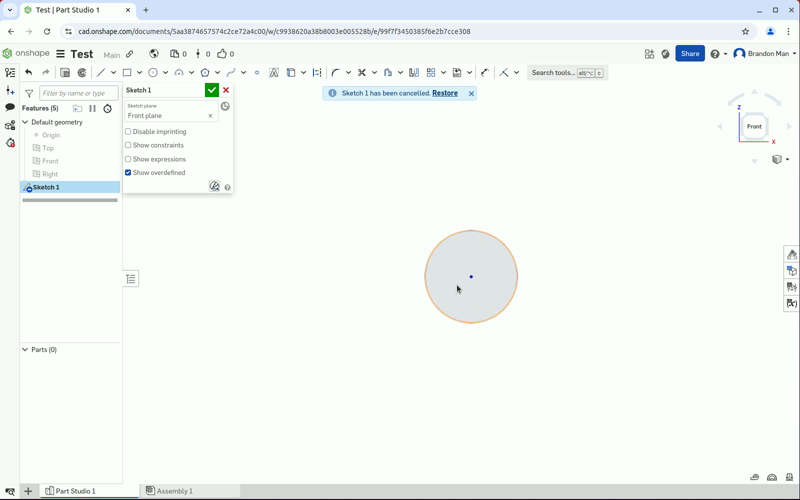
scroll(6)
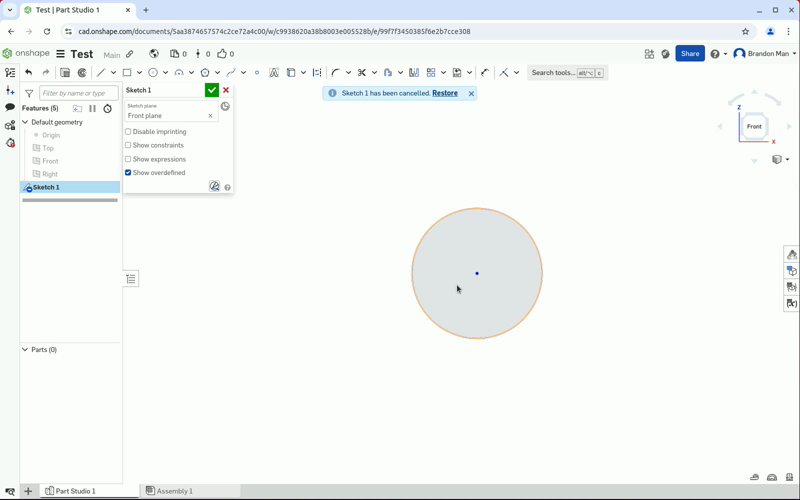
scroll(6)
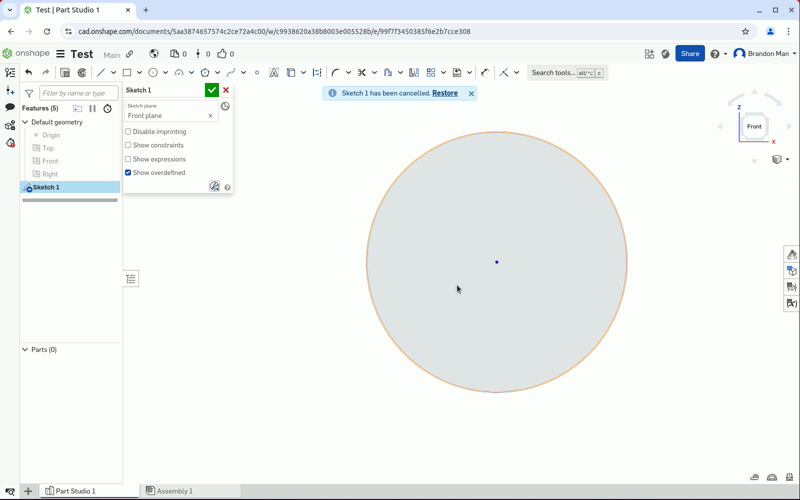
click(457, 284)
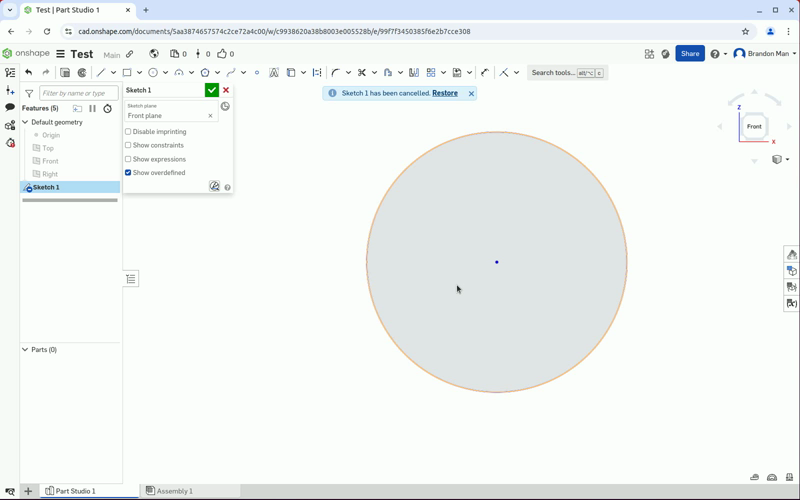
scroll(-6)
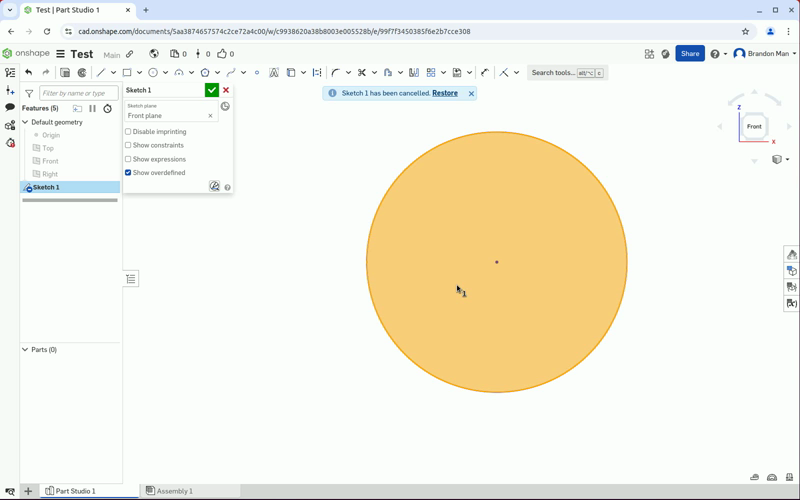
scroll(-6)
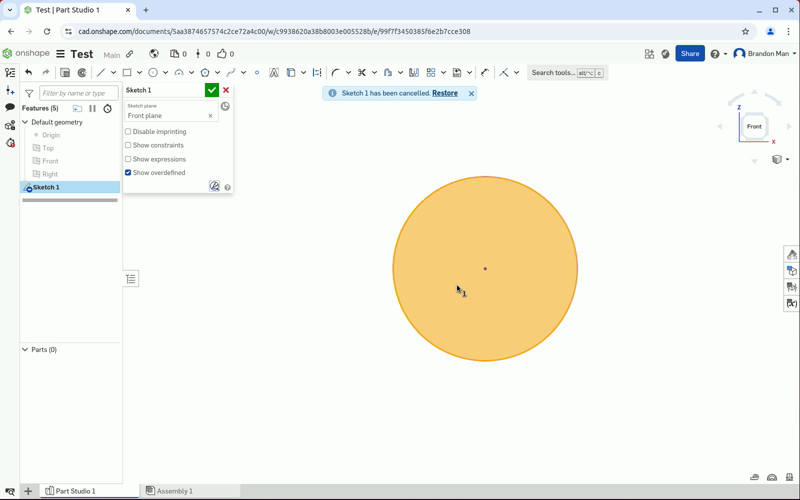
scroll(-6)
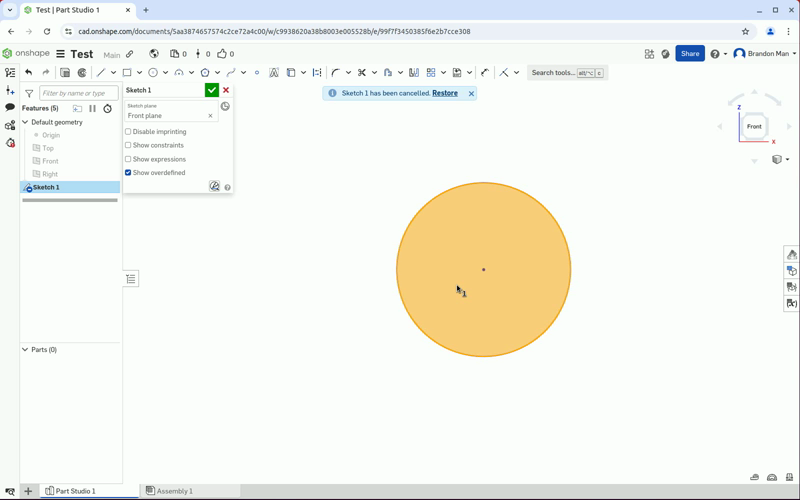
scroll(-6)
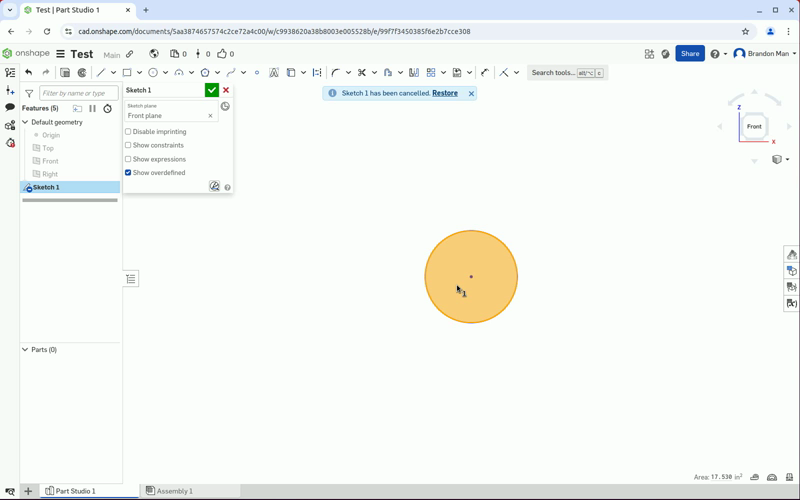
scroll(-6)
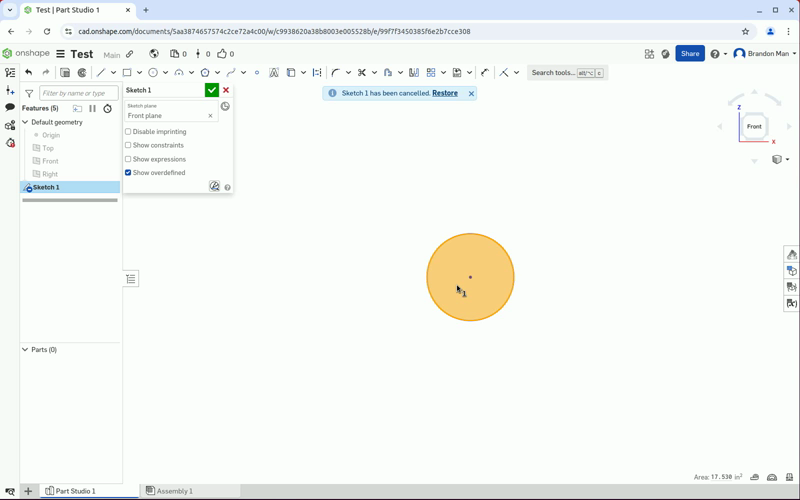
scroll(-6)
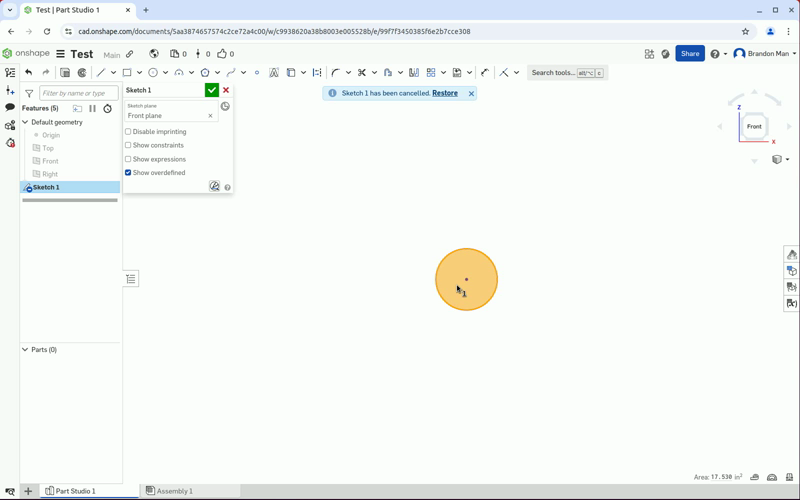
scroll(-6)
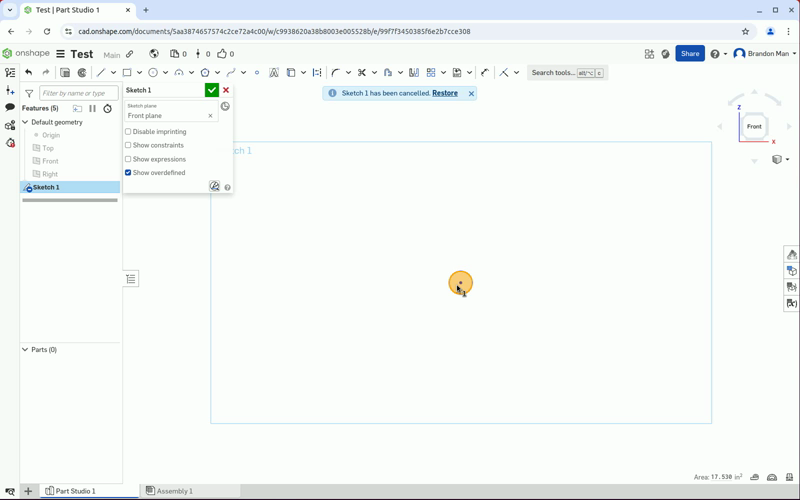
mouse_move(73, 352)
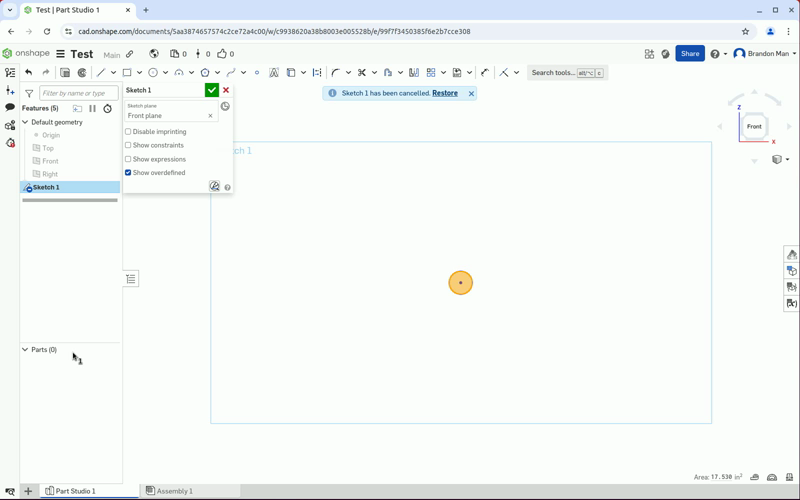
key(shift+y)
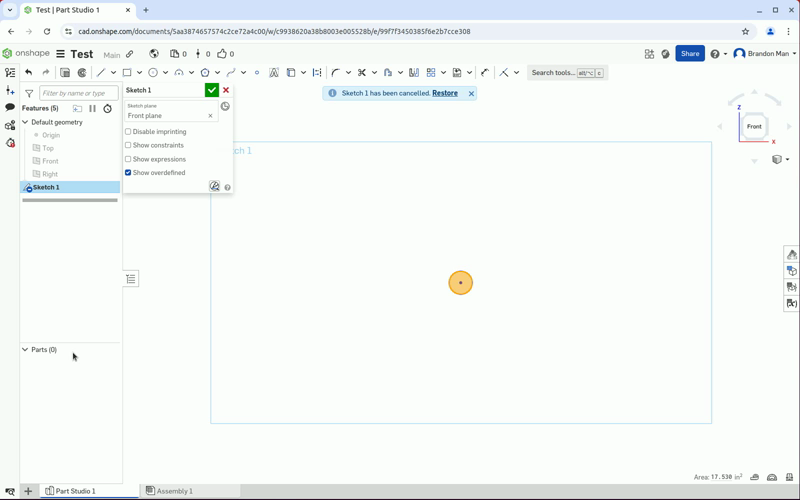
key(shift+e)
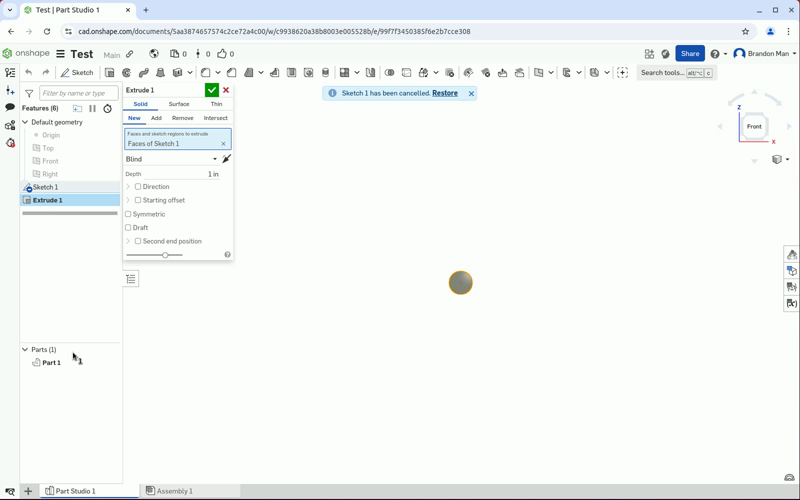
mouse_move(143, 106)
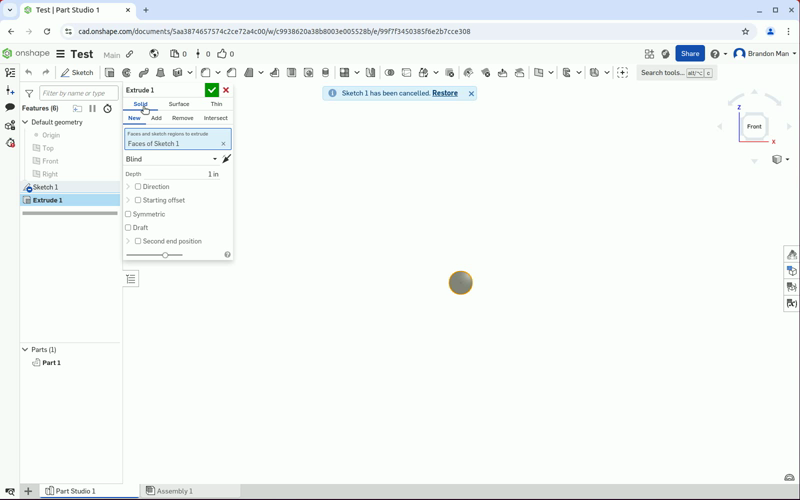
click(143, 106)
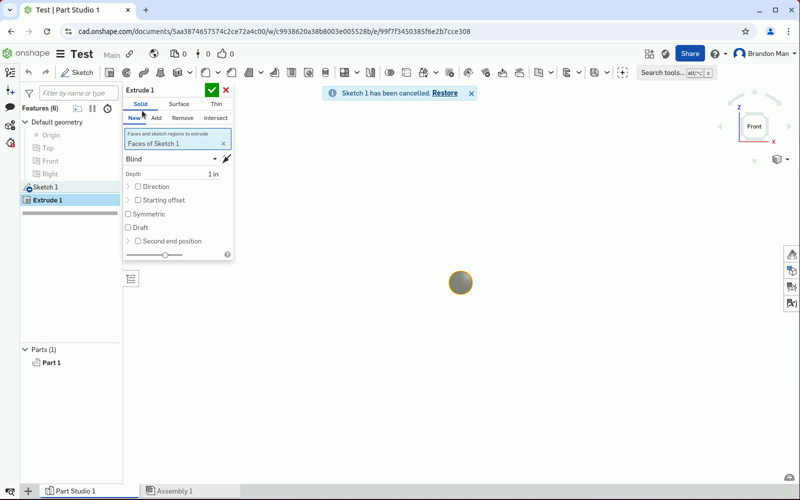
mouse_move(137, 120)
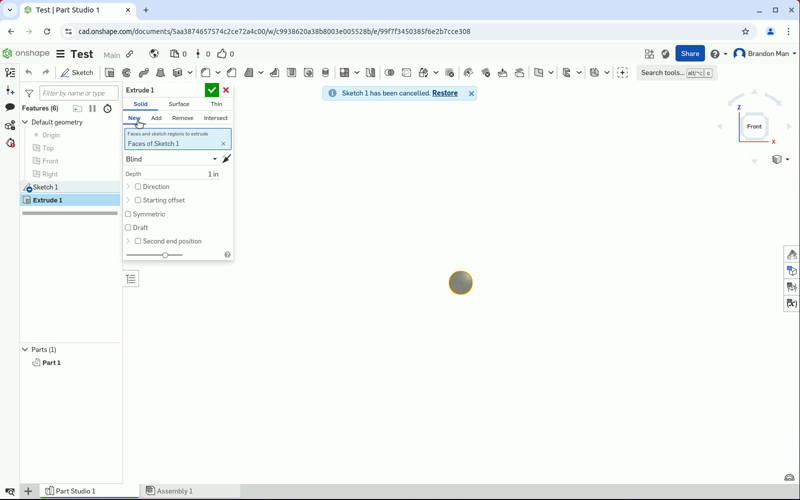
click(137, 120)
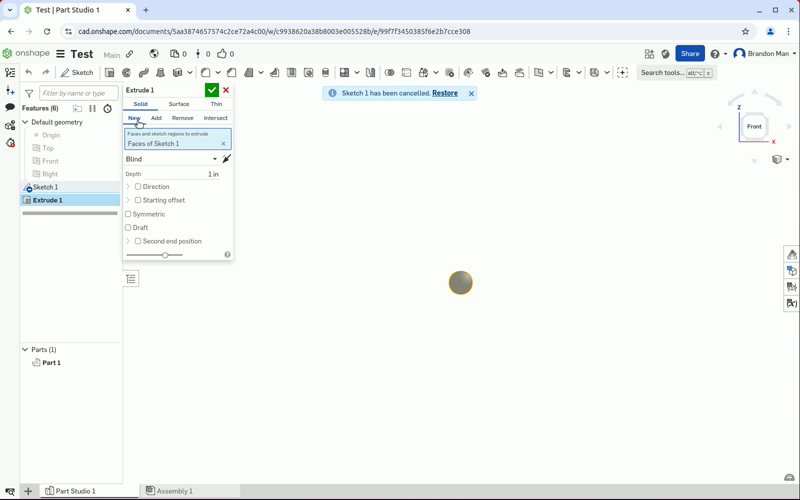
key(tab, 4)
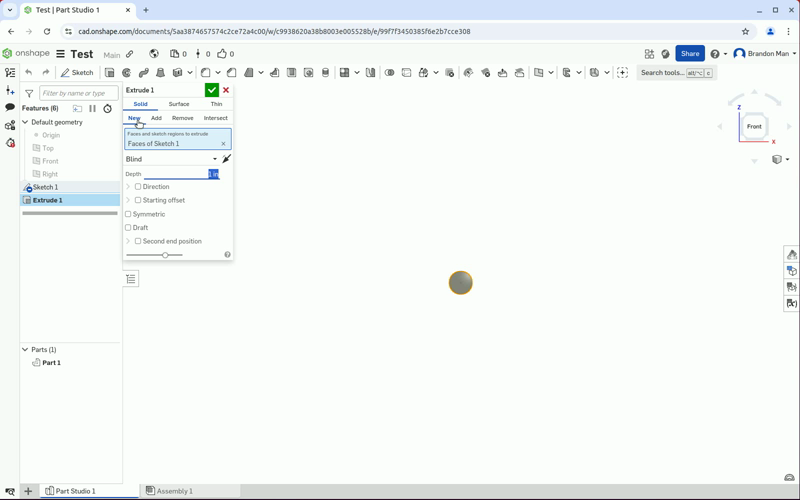
text(1.926)
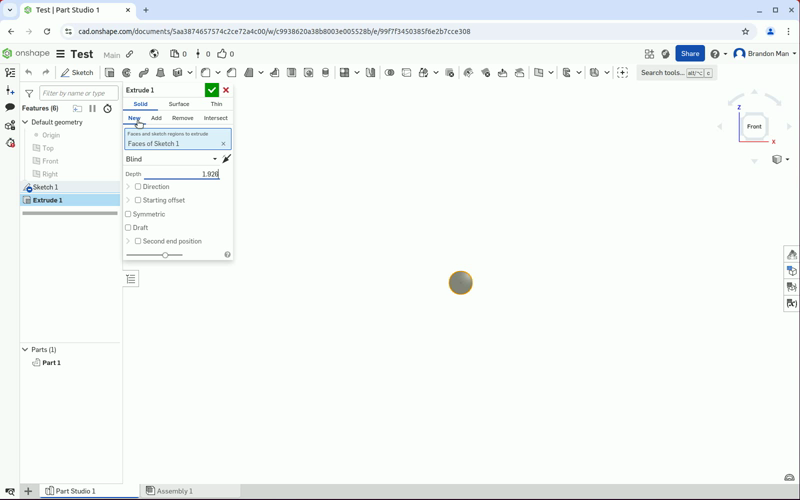
key(enter)
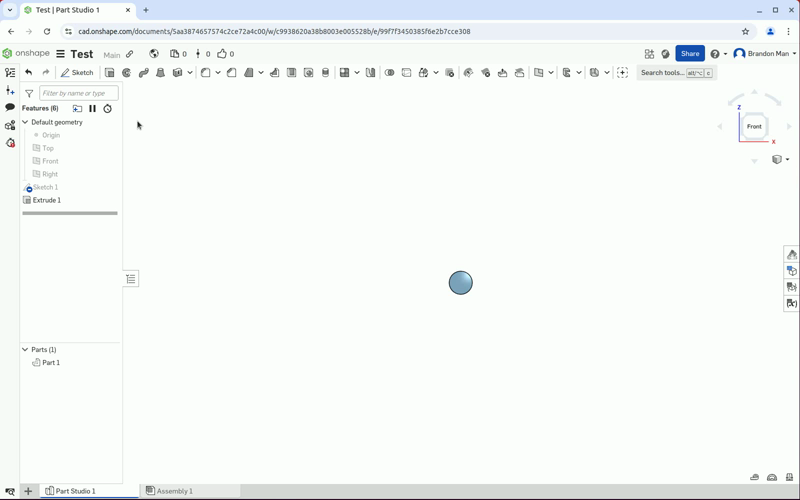
key(shift+h)
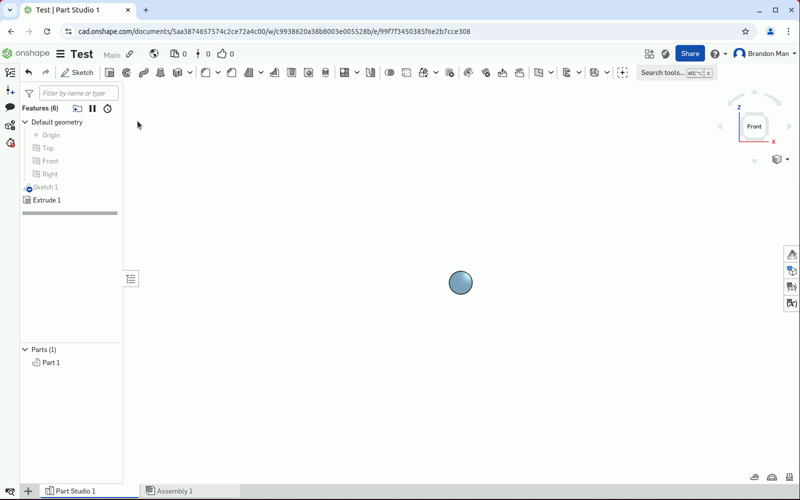
key(shift+h)
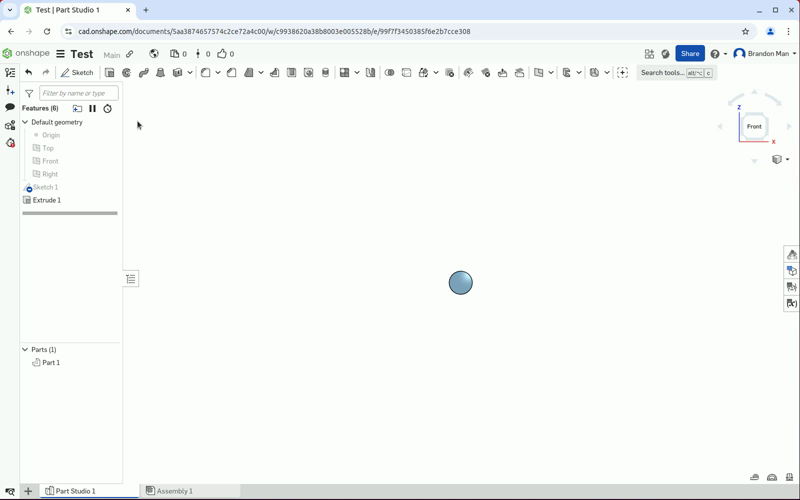
mouse_move(73, 189)
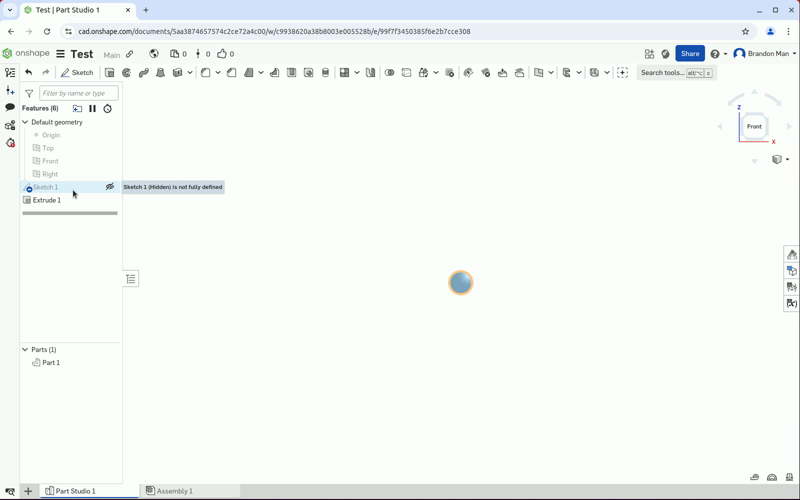
click(73, 189)
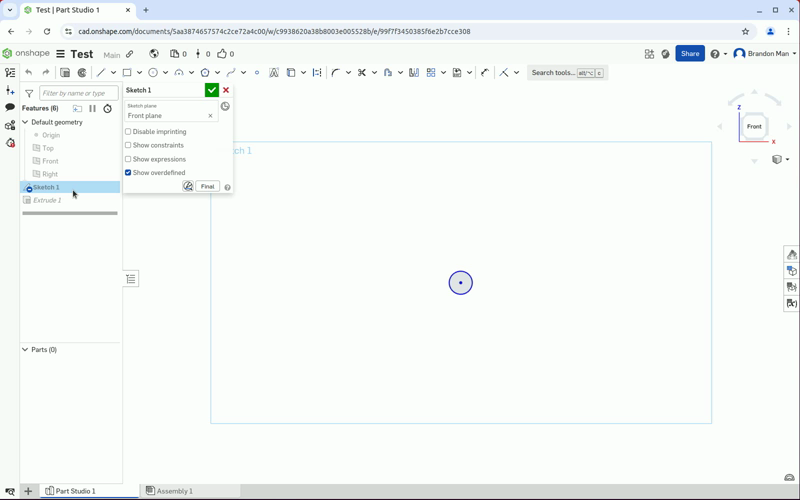
mouse_move(229, 92)
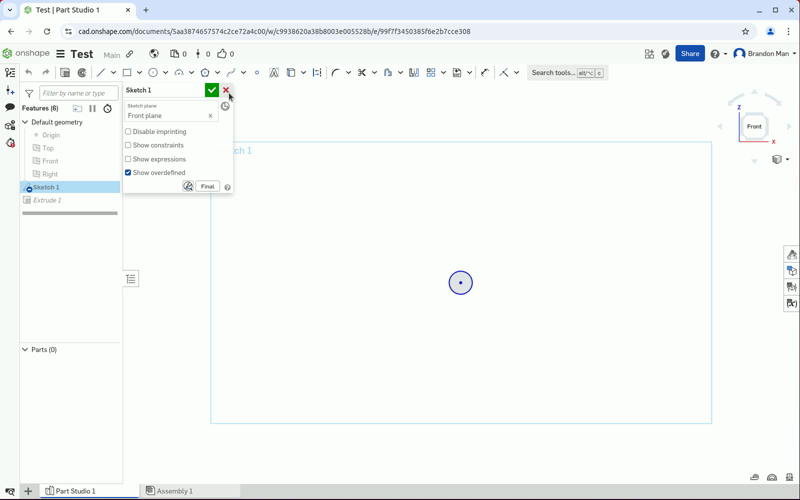
click(229, 92)
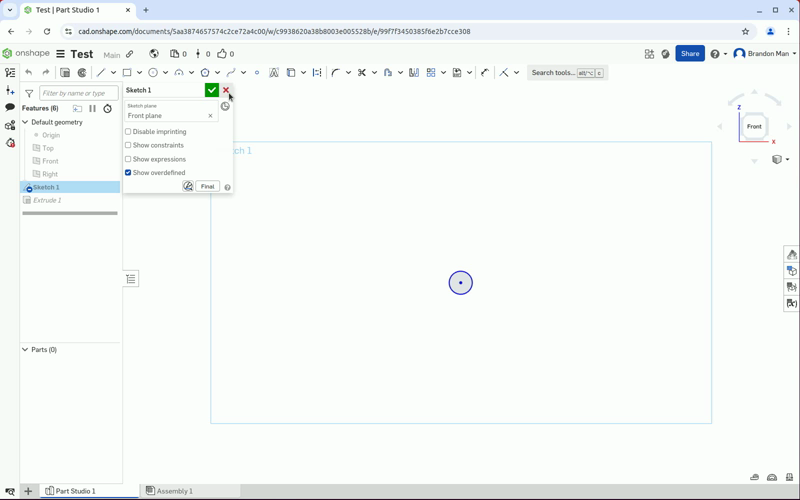
key(shift+s)
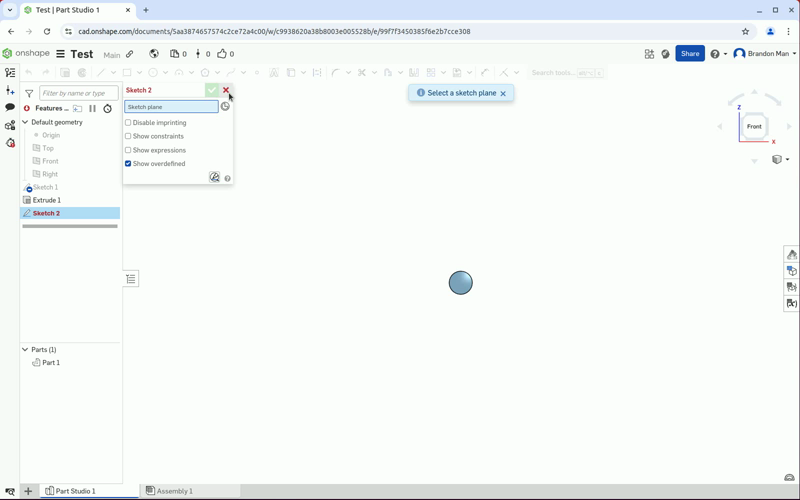
mouse_move(73, 163)
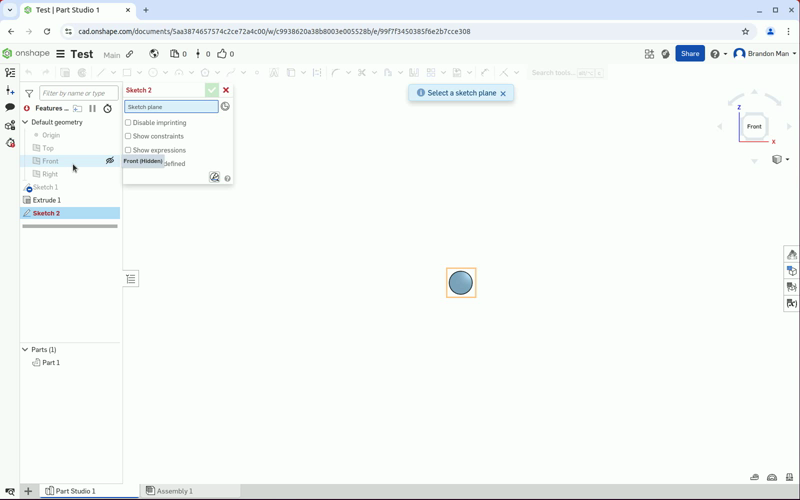
click(73, 163)
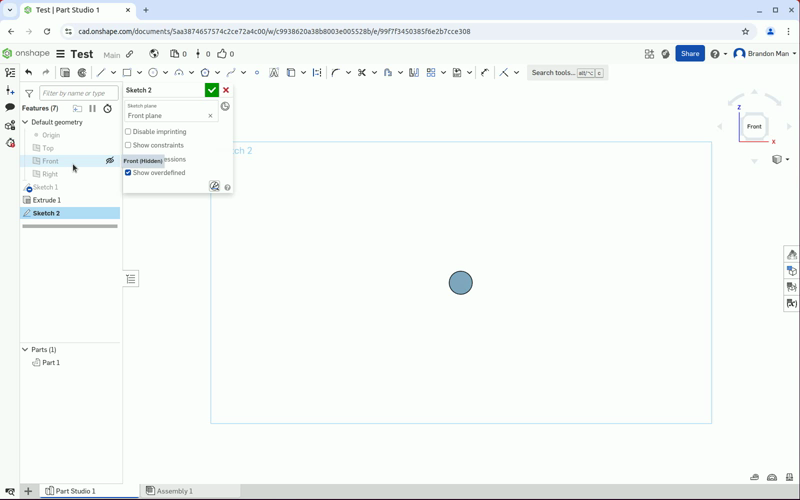
mouse_move(73, 352)
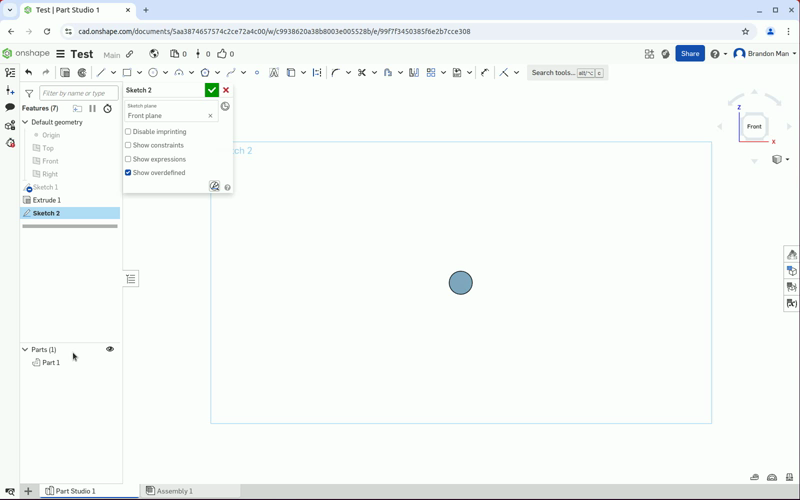
key(y)
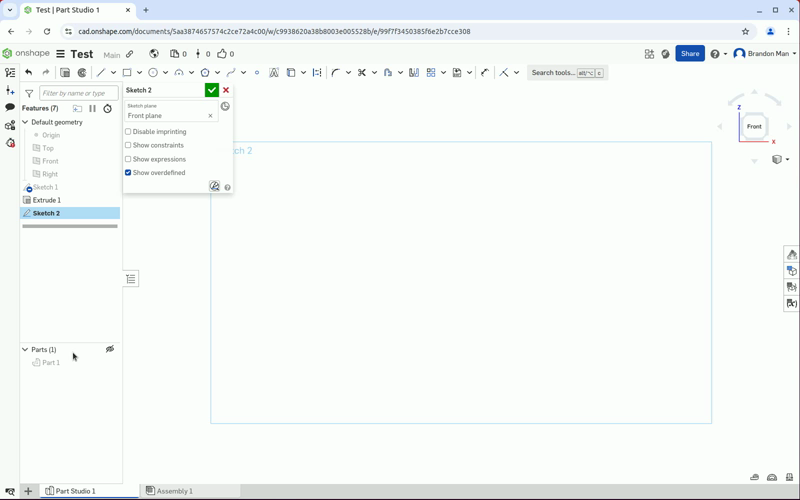
key(c)
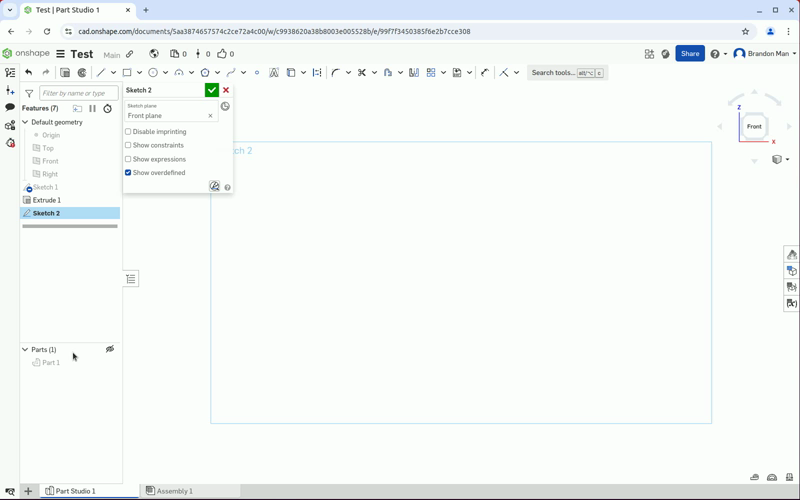
key_down(shift)
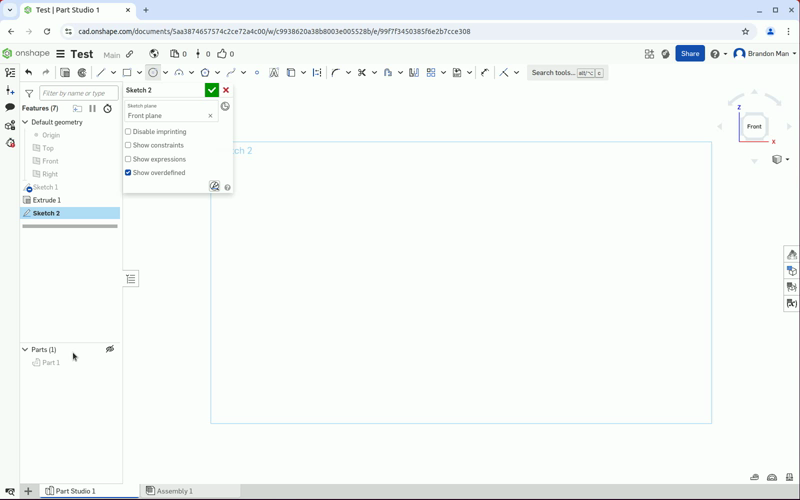
mouse_move(460, 282)
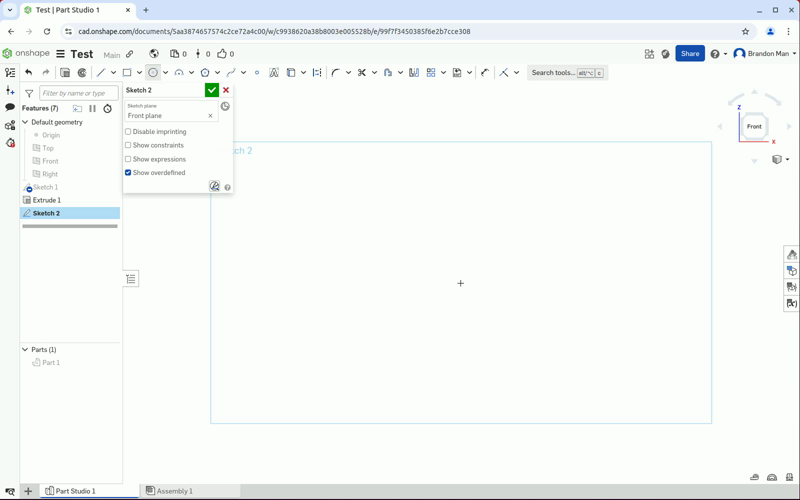
click(460, 282)
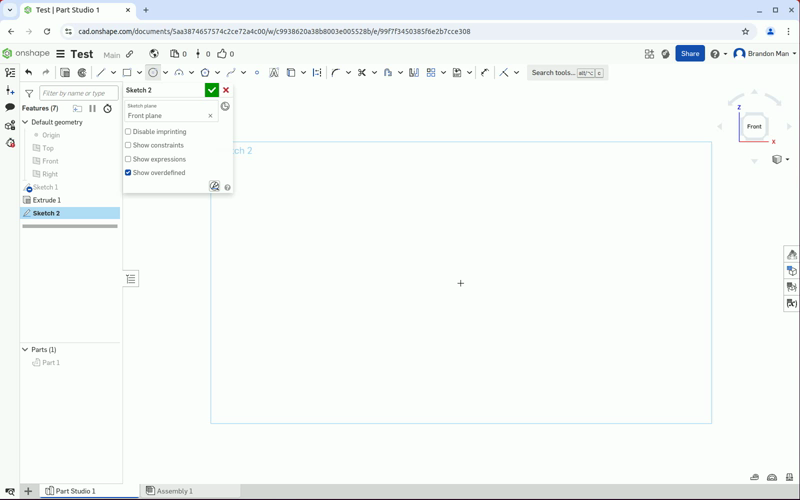
key_up(shift)
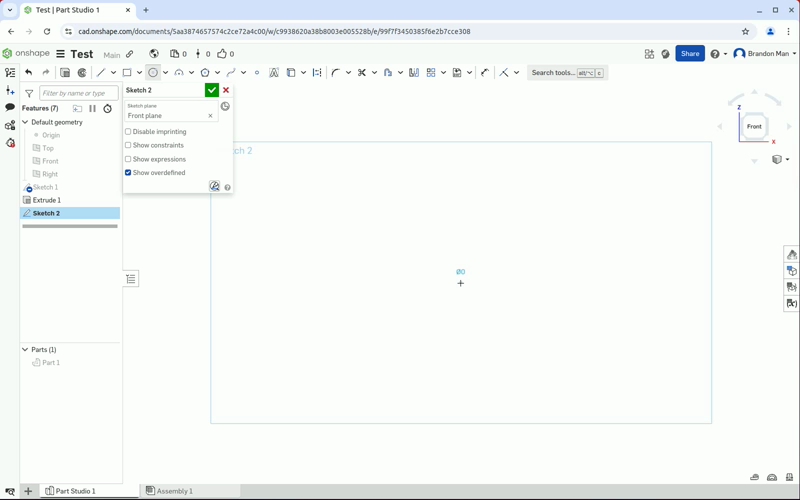
mouse_move(466, 282)
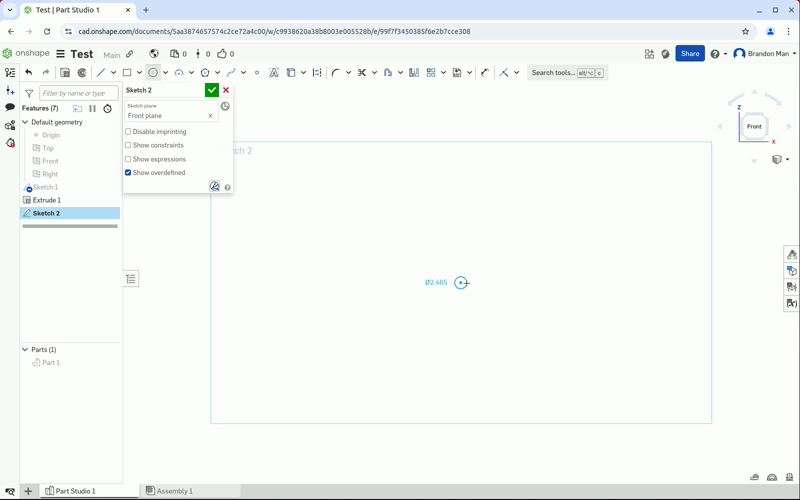
click(466, 282)
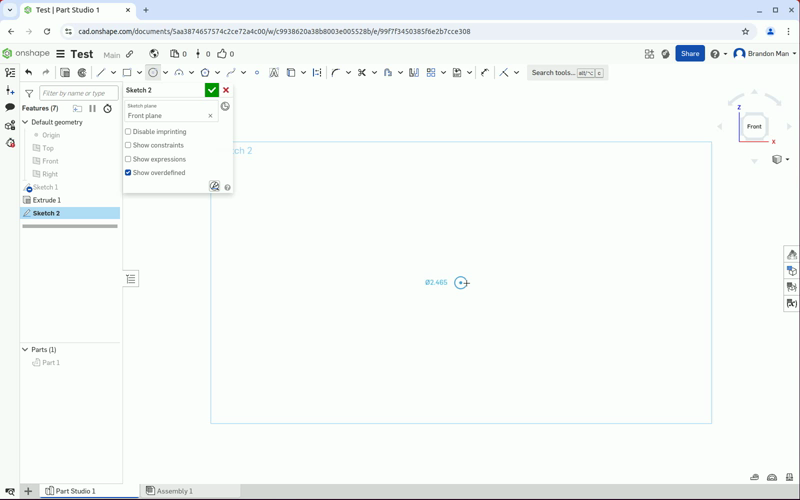
key(esc)
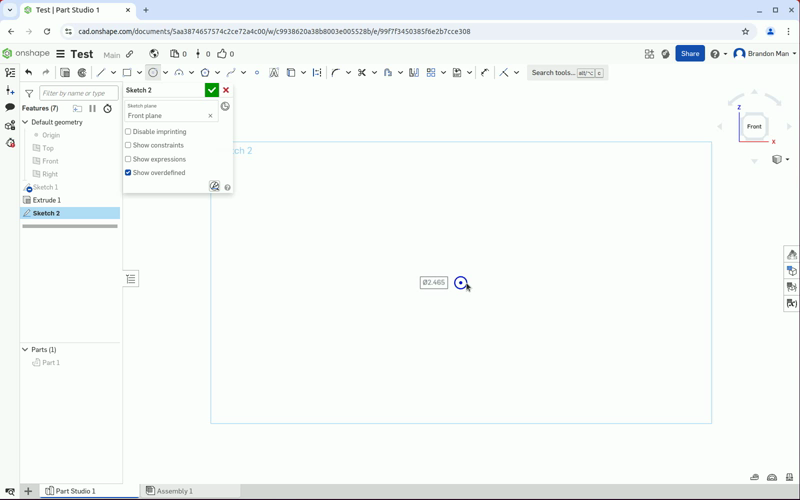
mouse_move(456, 283)
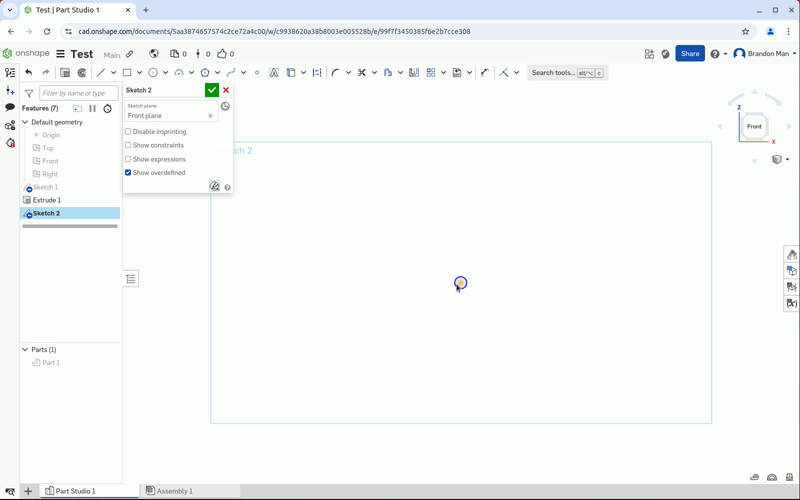
scroll(6)
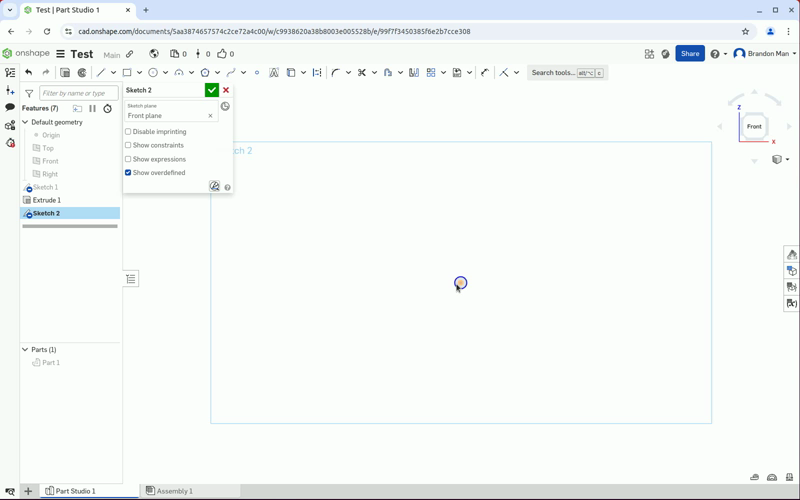
scroll(6)
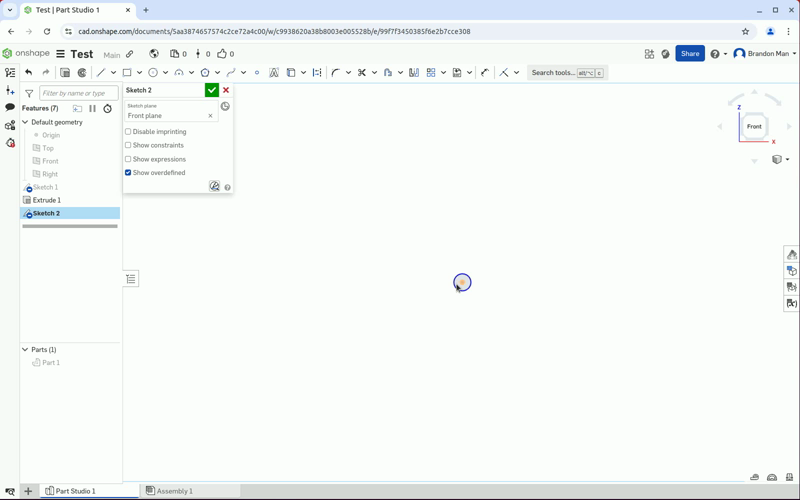
scroll(6)
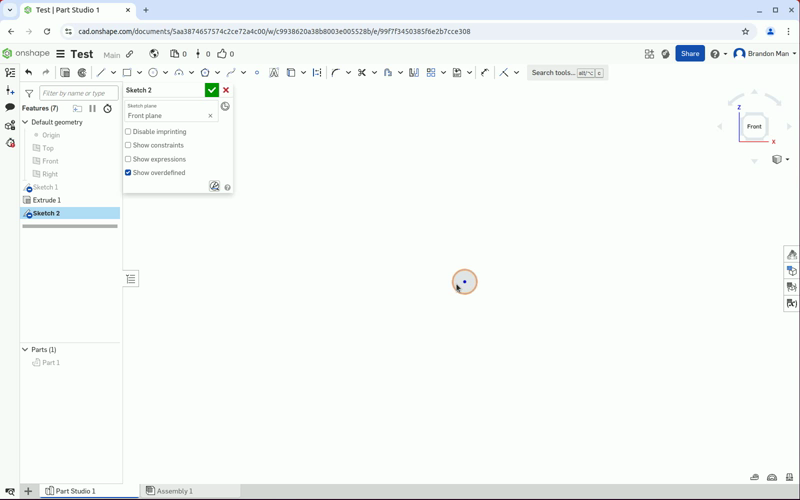
scroll(6)
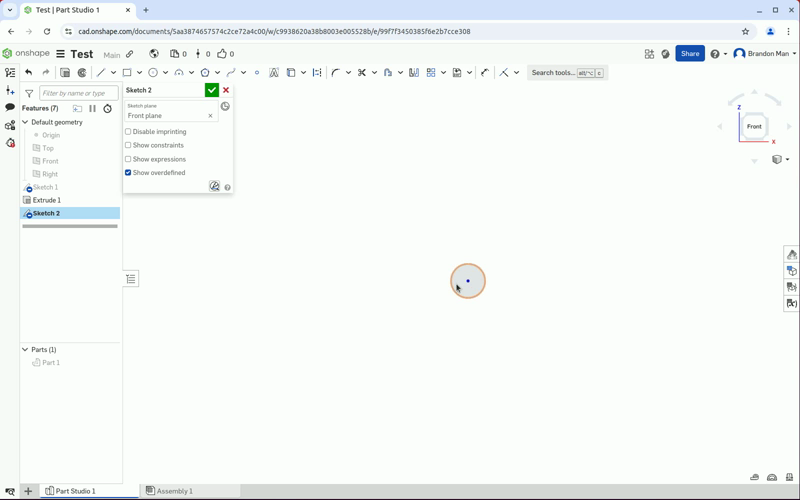
scroll(6)
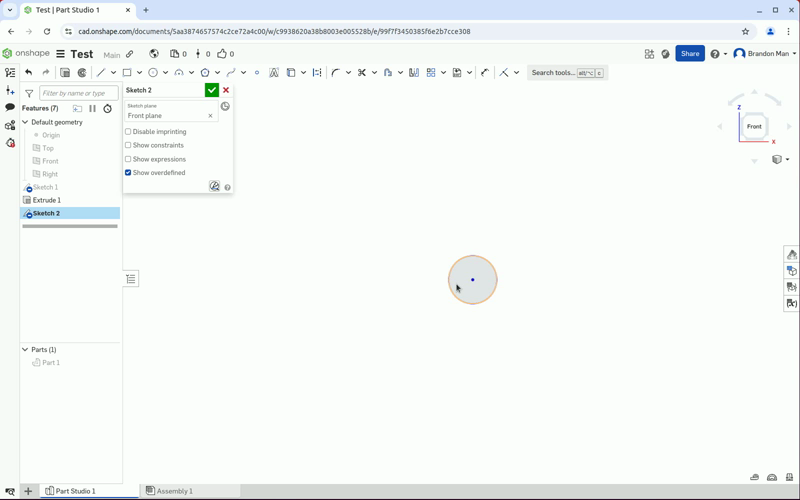
scroll(6)
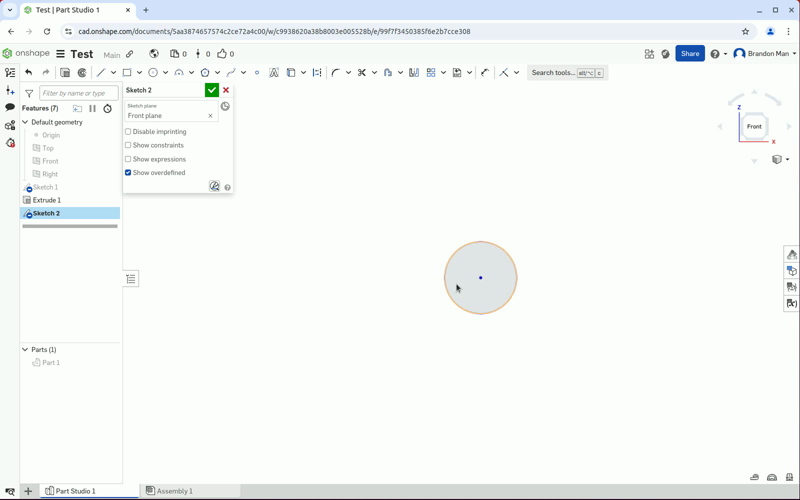
scroll(6)
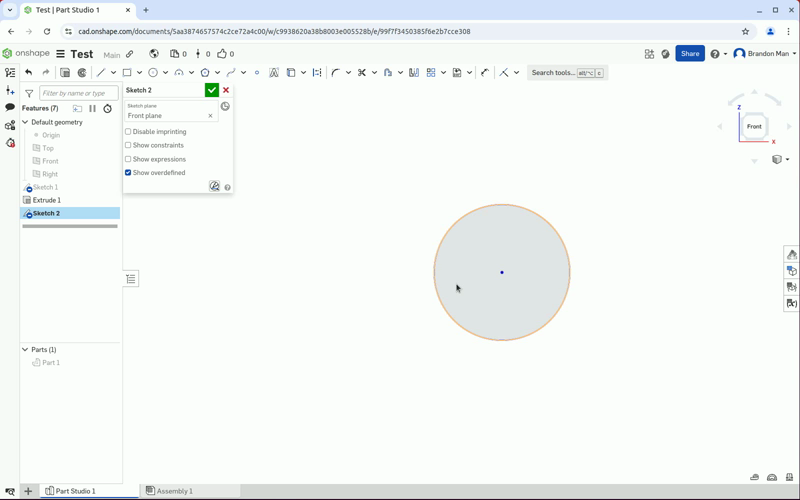
click(456, 283)
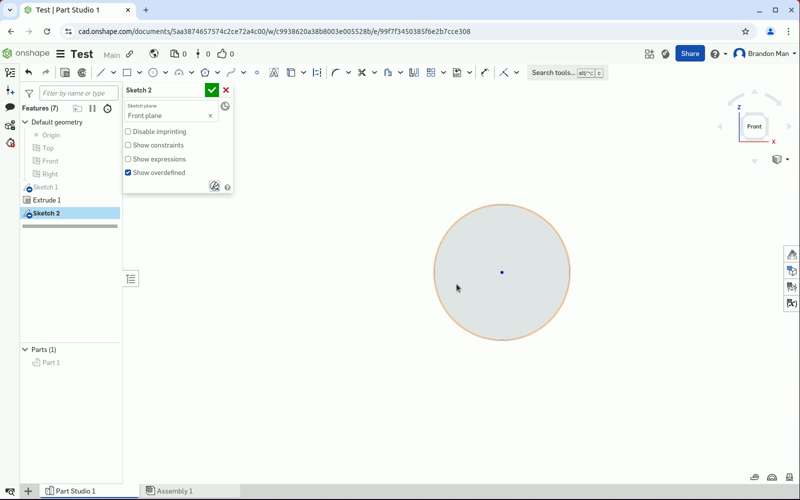
scroll(-6)
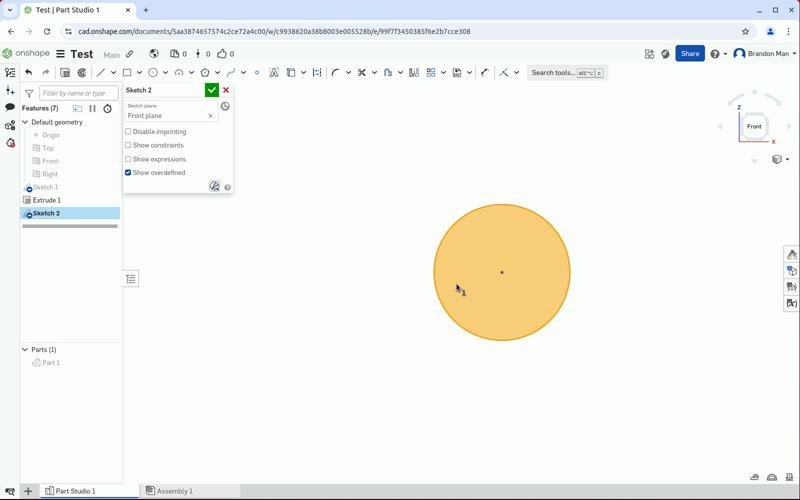
scroll(-6)
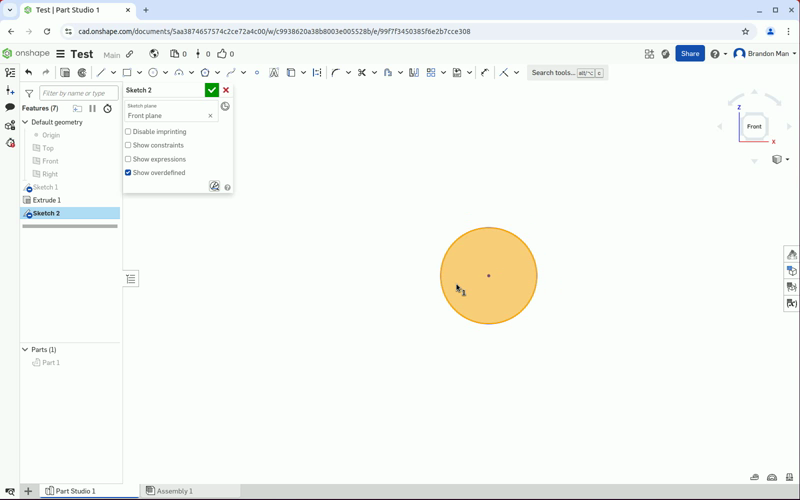
scroll(-6)
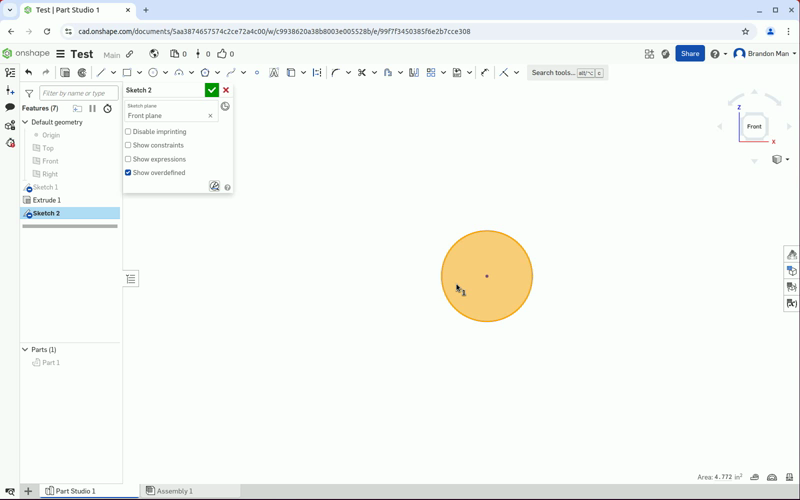
scroll(-6)
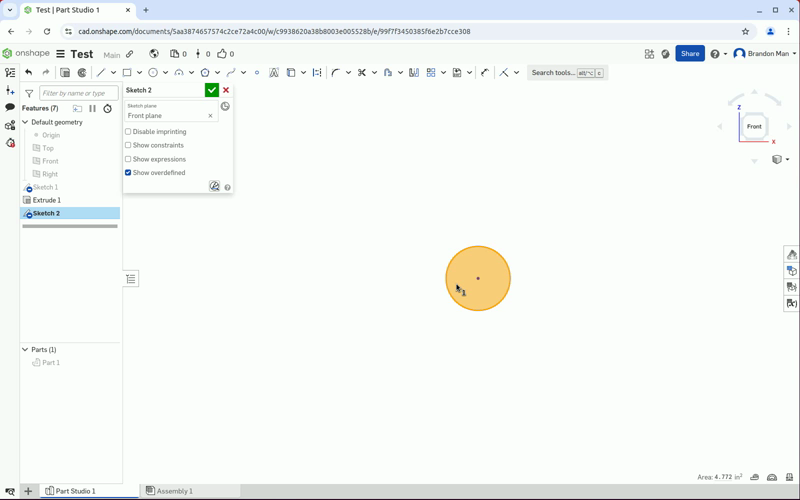
scroll(-6)
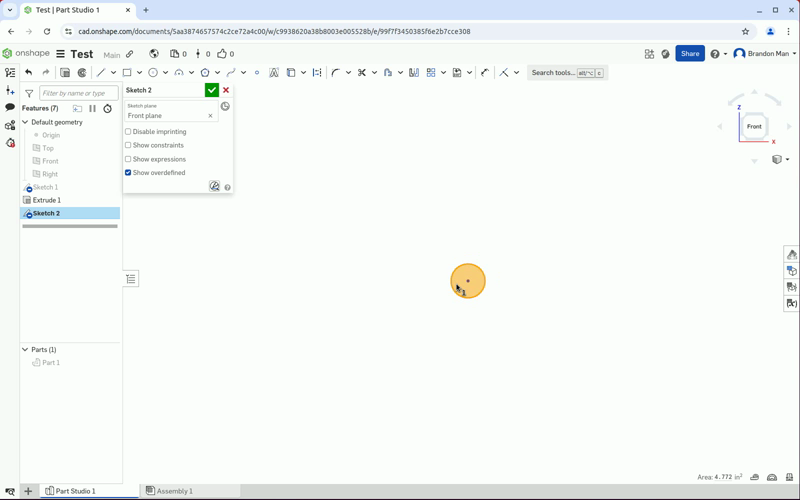
scroll(-6)
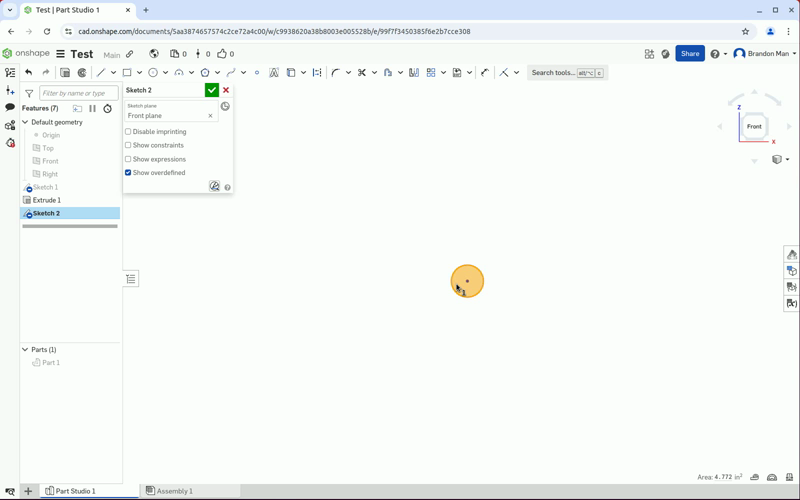
scroll(-6)
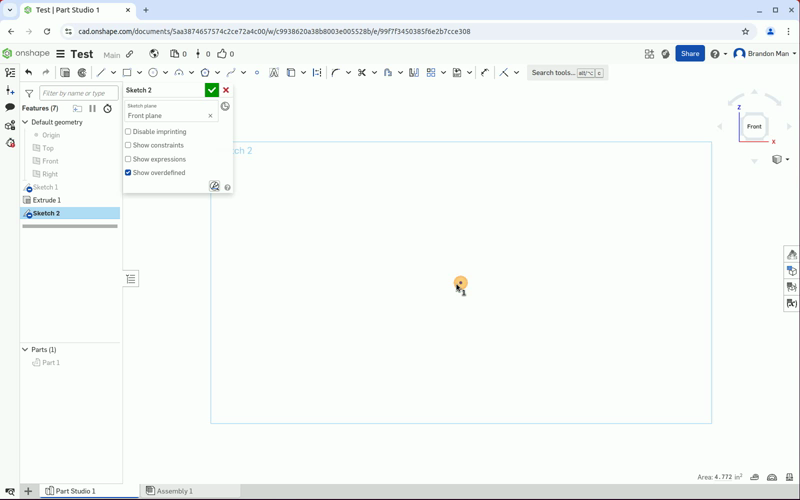
mouse_move(73, 352)
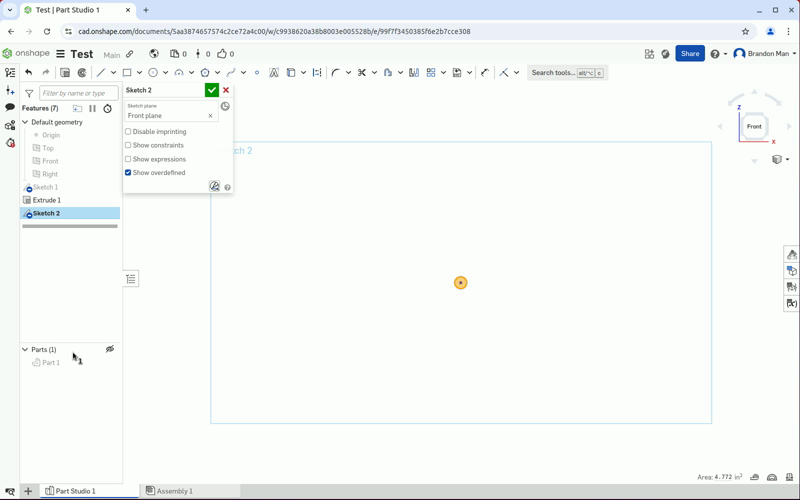
key(shift+y)
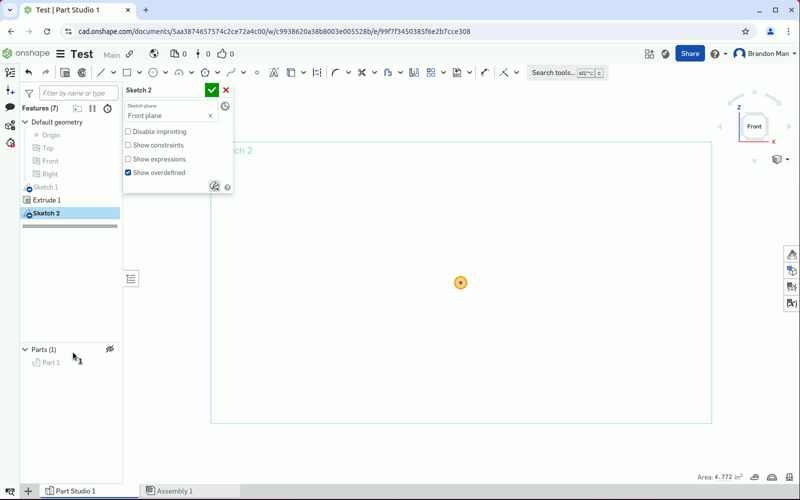
key(shift+e)
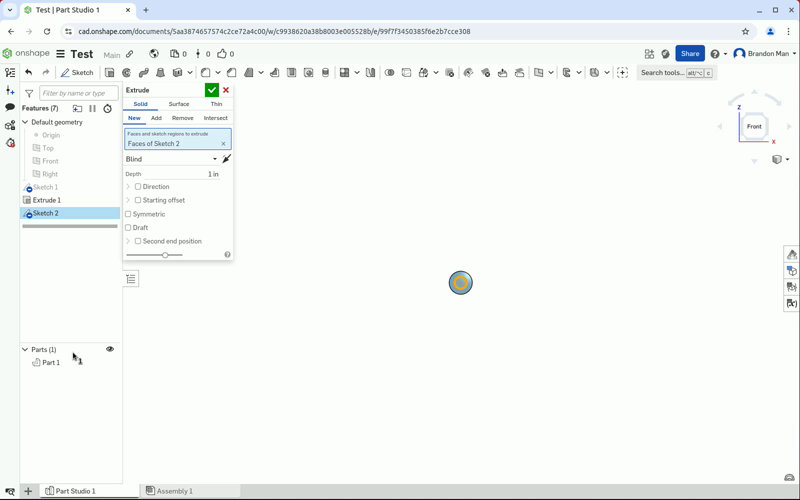
mouse_move(143, 106)
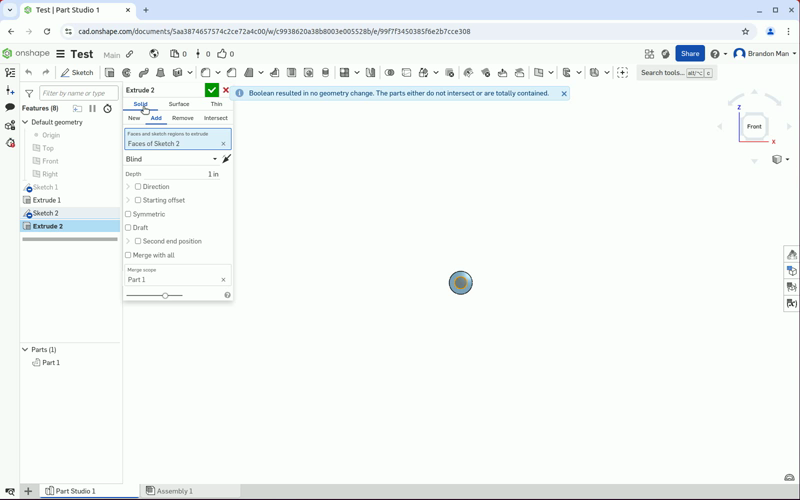
click(143, 106)
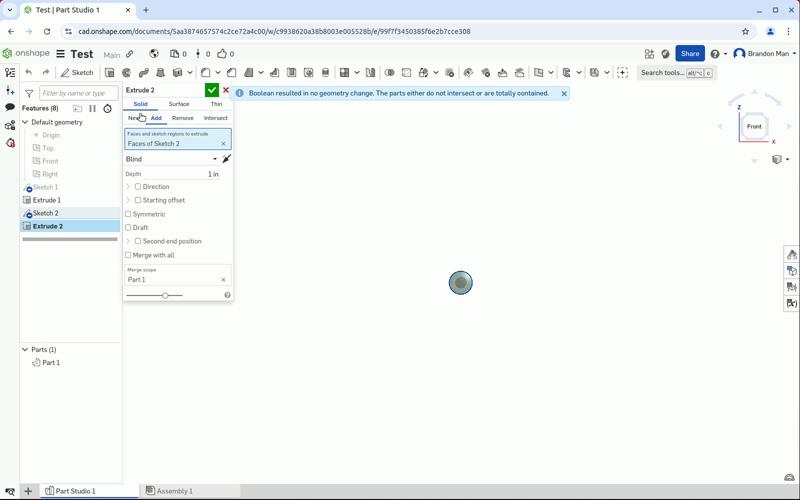
mouse_move(137, 120)
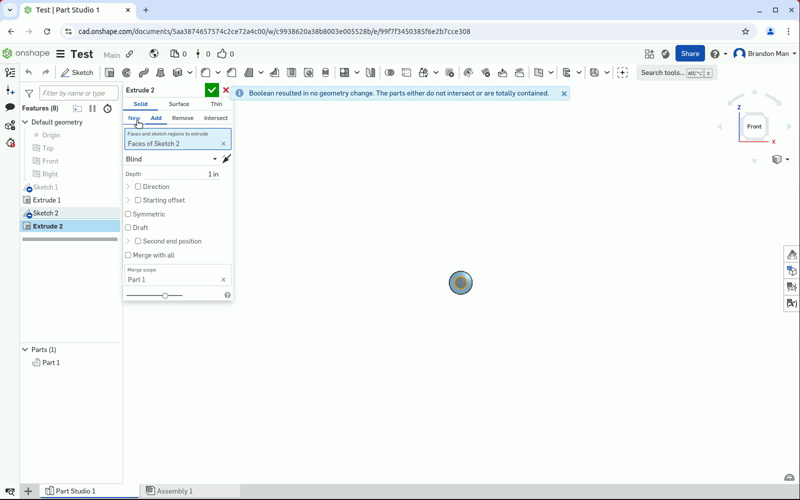
click(137, 120)
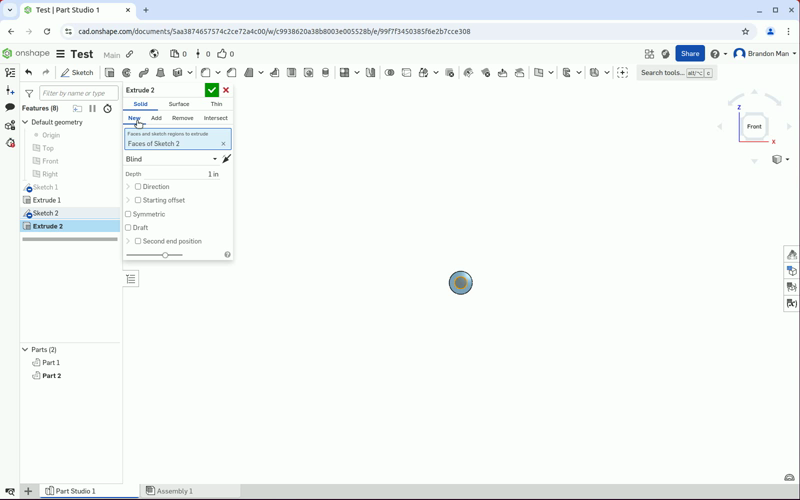
key(tab, 4)
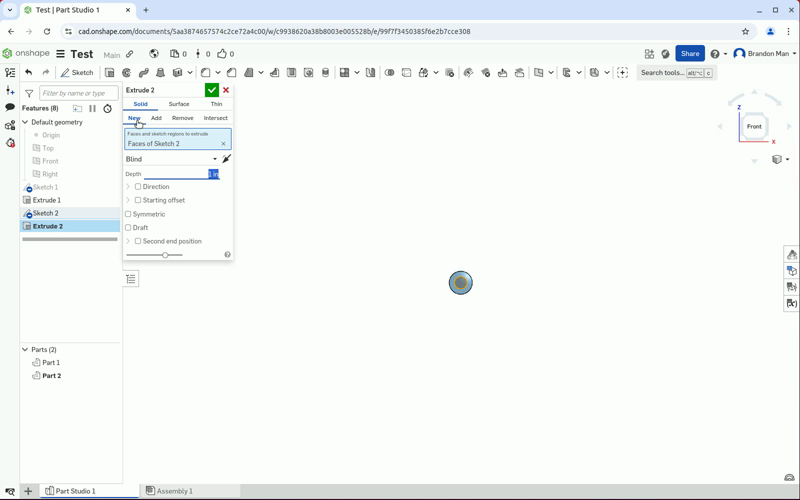
text(-23.108)
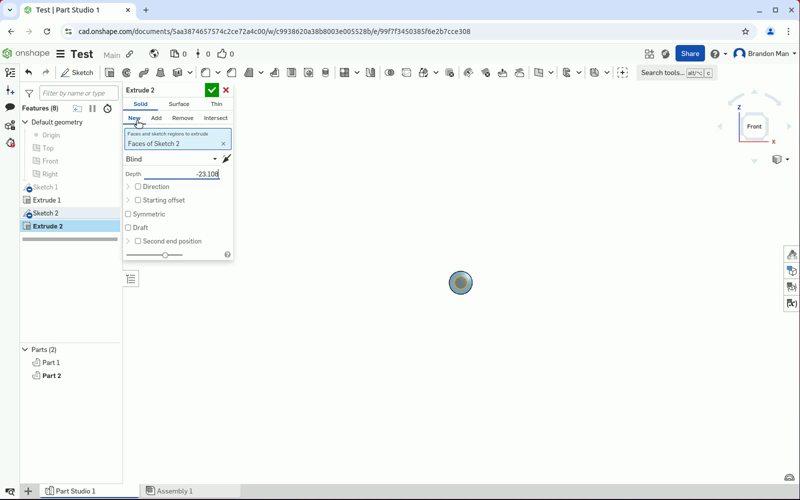
key(enter)
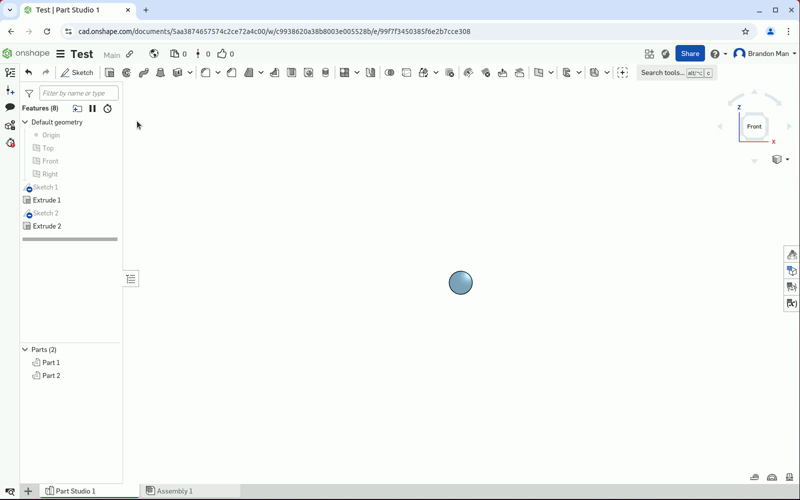
key(shift+h)
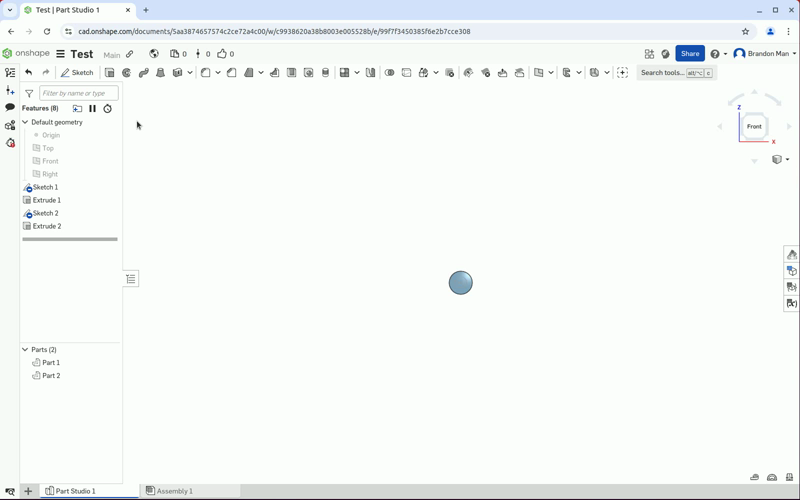
key(shift+h)
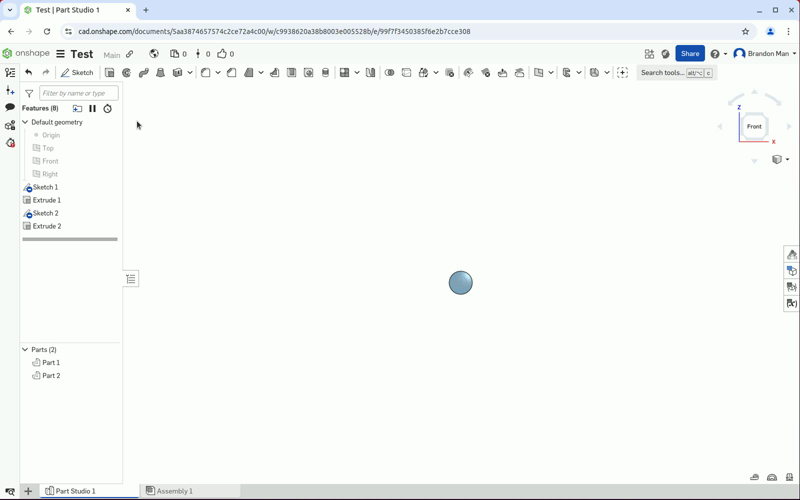
key(shift+7)
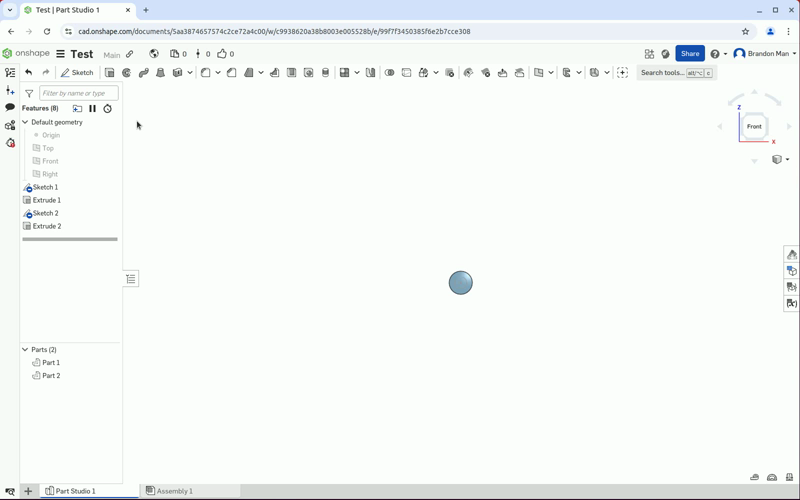
key(left, 2)
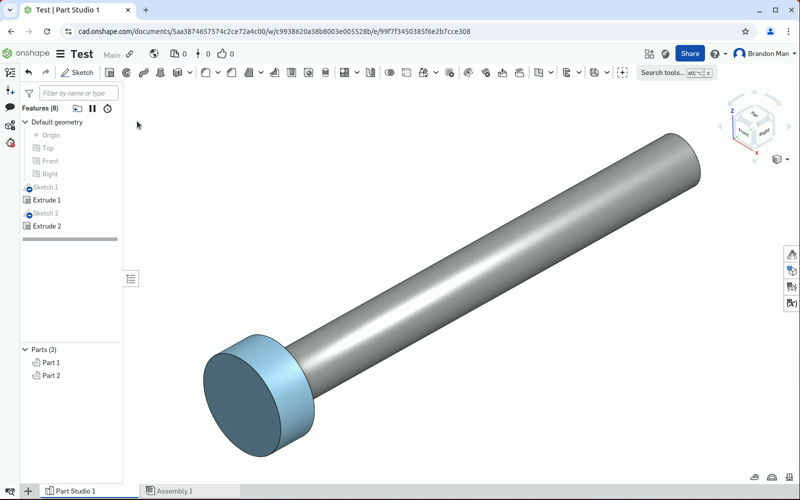
key(down, 2)
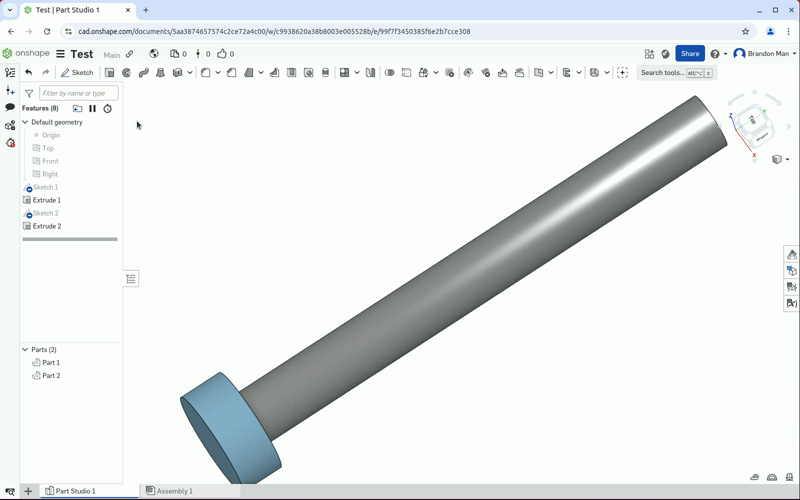
key(up, 2)
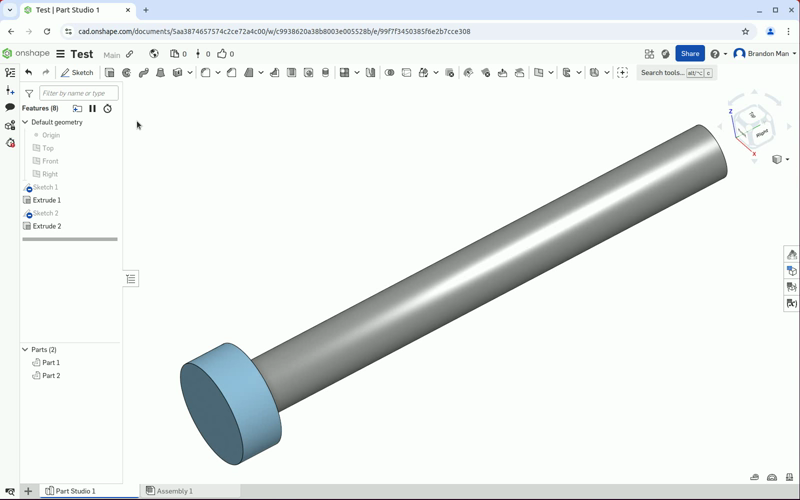
key(right, 2)
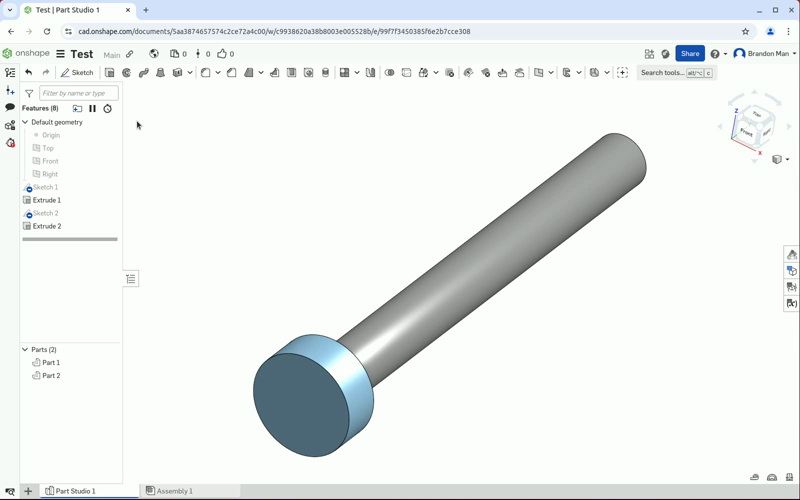
mouse_move(73, 189)
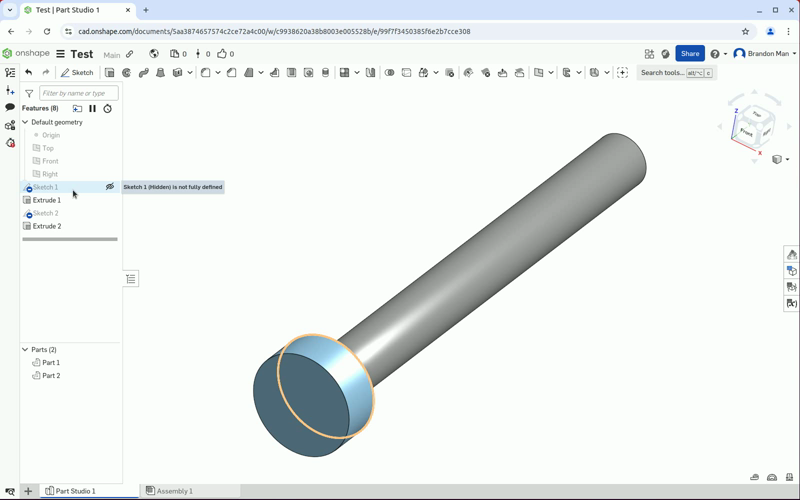
click(73, 189)